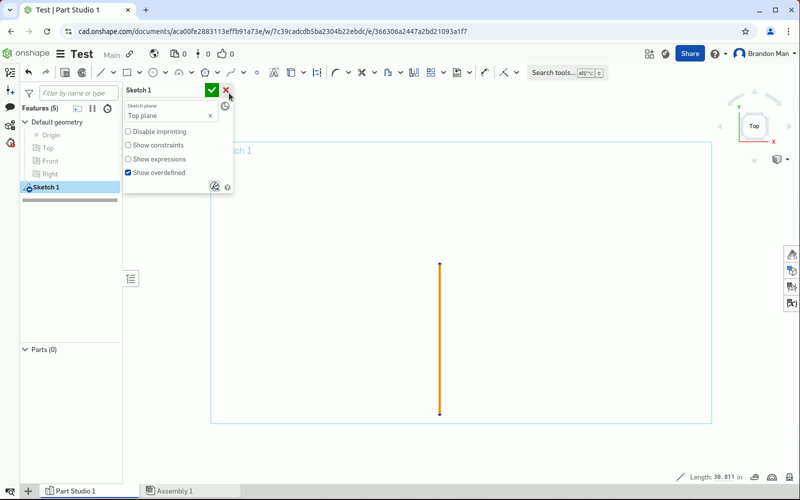
key(shift+h)
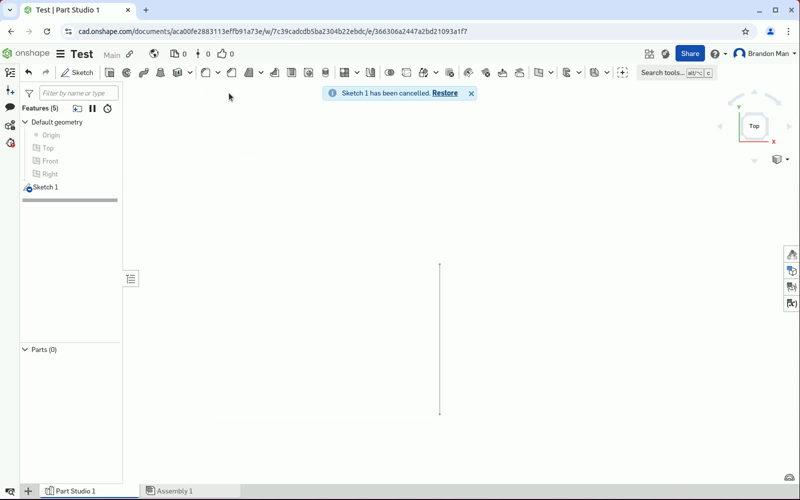
key(shift+s)
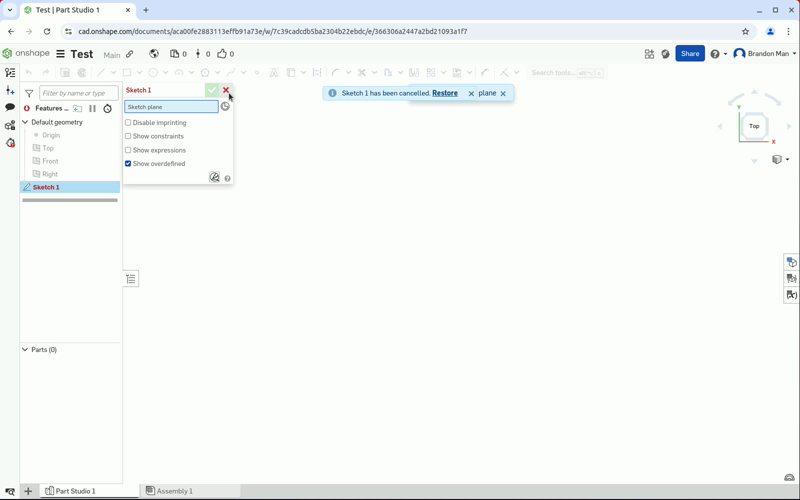
mouse_move(73, 150)
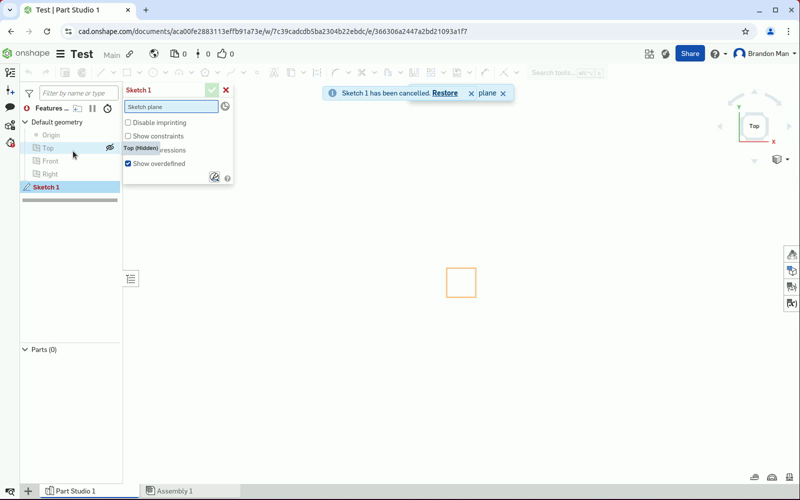
click(73, 150)
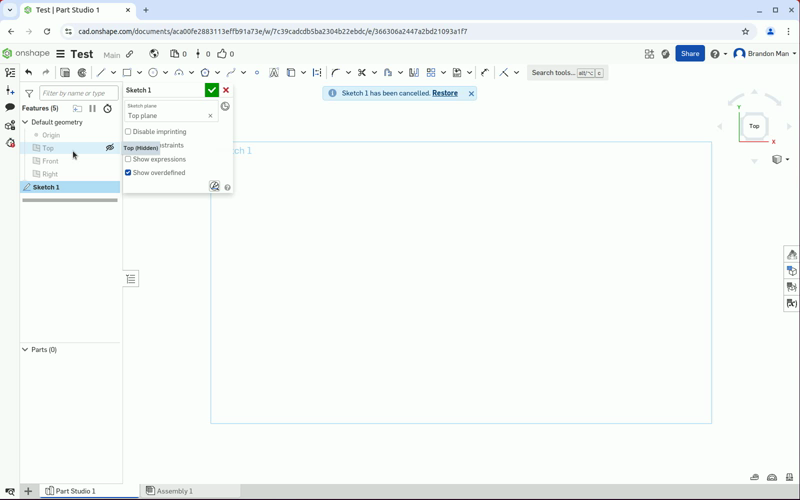
mouse_move(73, 352)
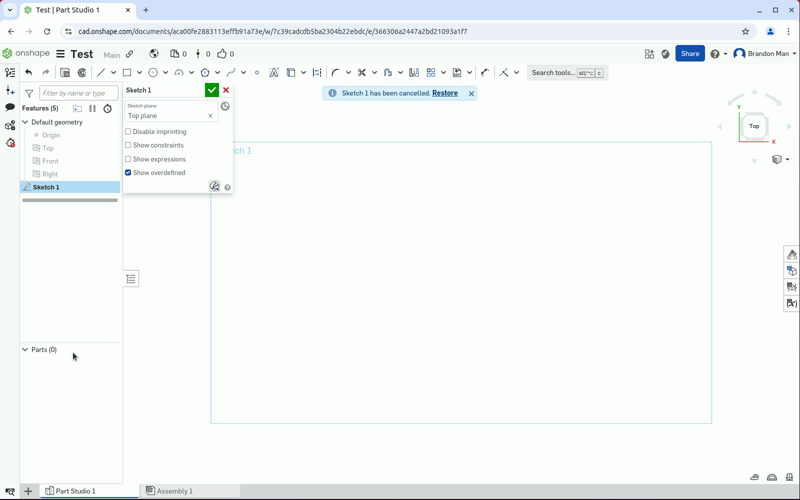
key(y)
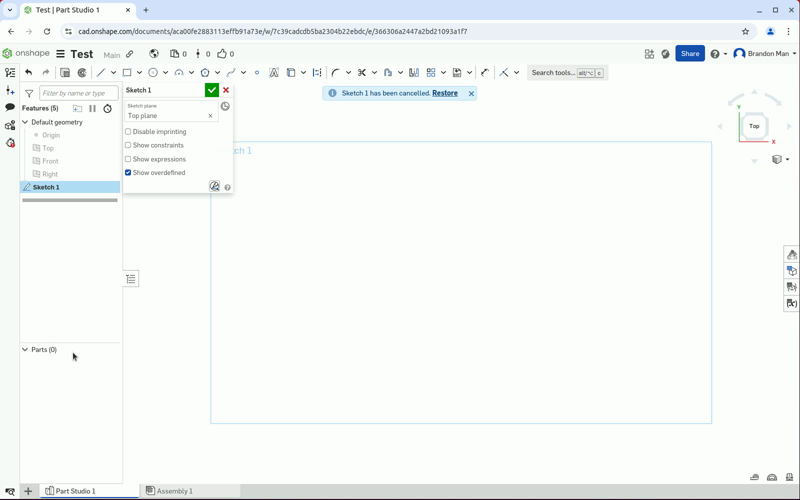
key(l)
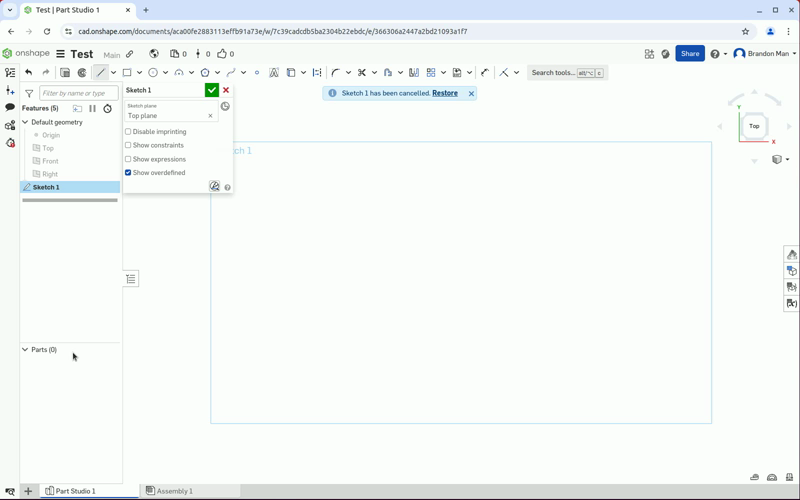
key_down(shift)
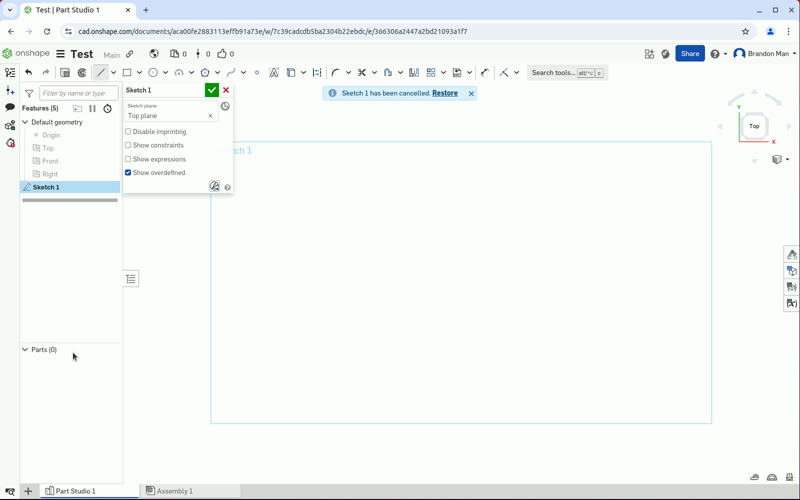
mouse_move(412, 351)
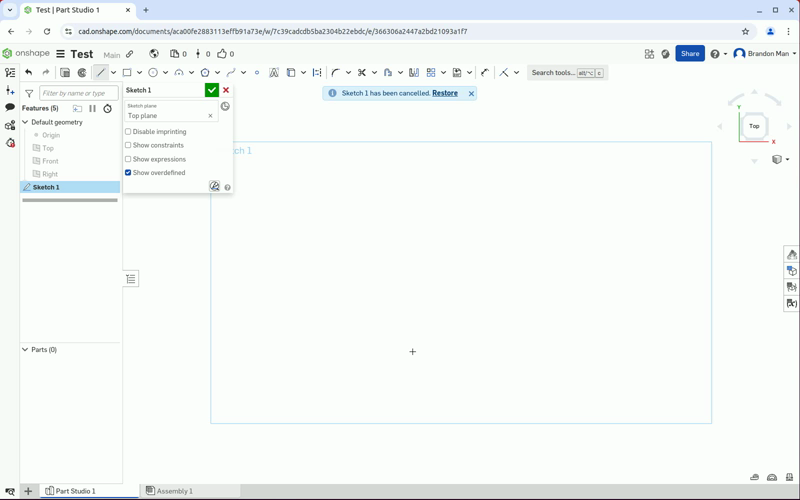
click(412, 351)
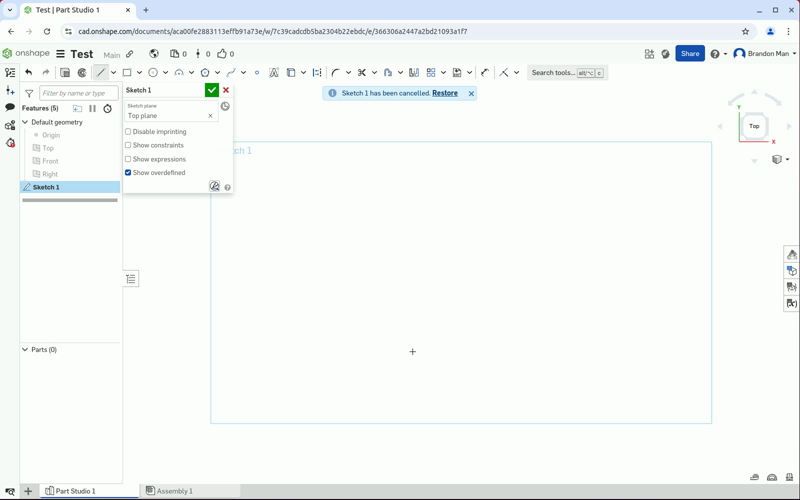
key_up(shift)
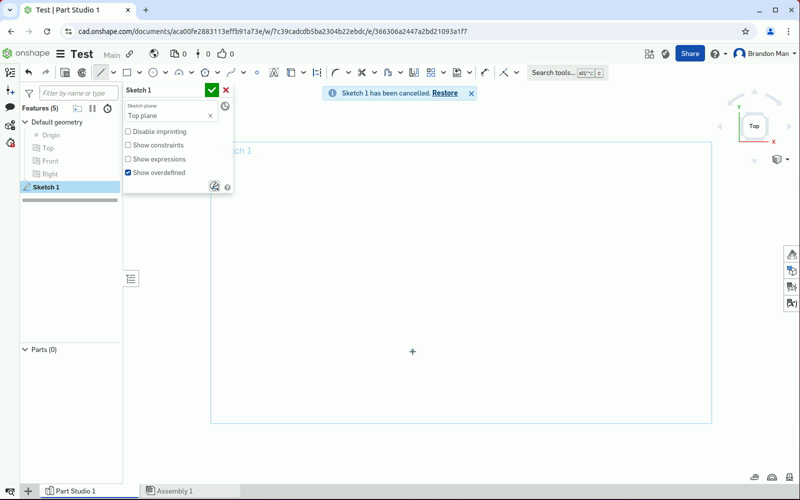
key_down(shift)
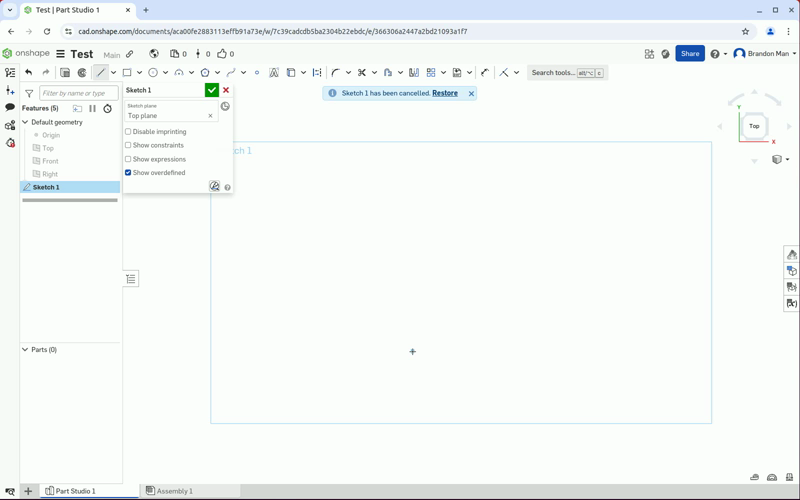
mouse_move(545, 351)
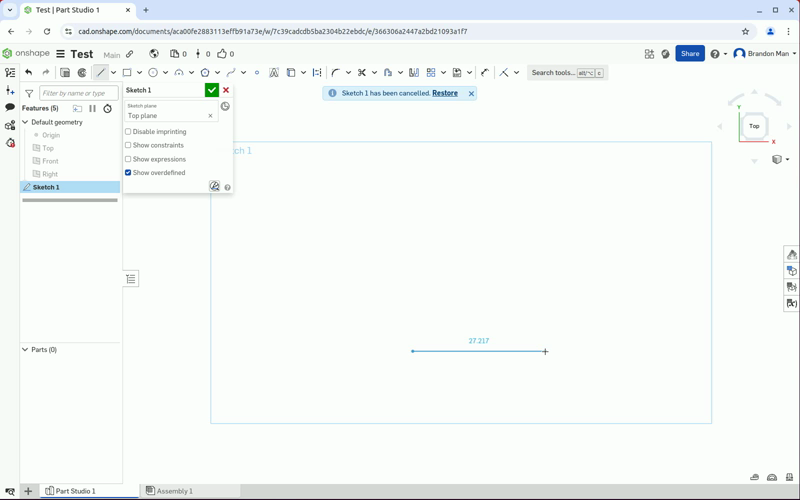
click(545, 351)
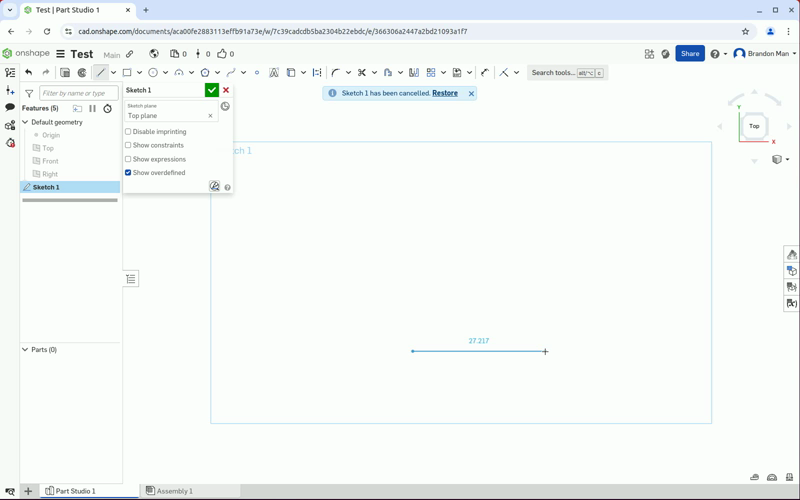
key_up(shift)
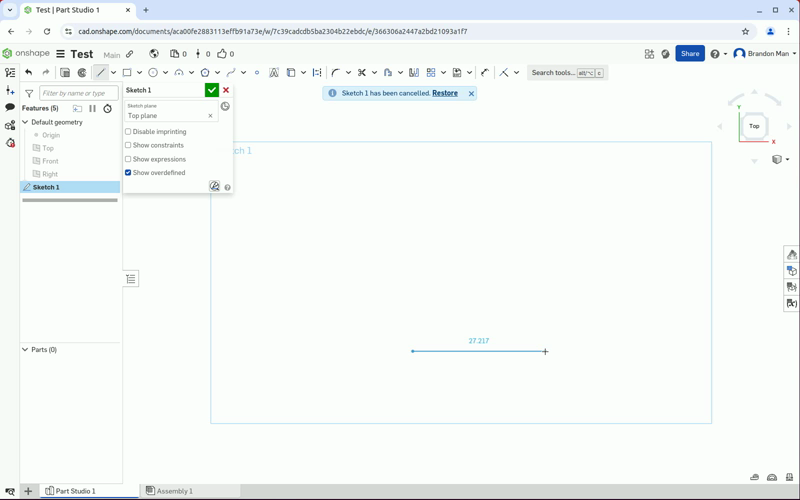
key_down(shift)
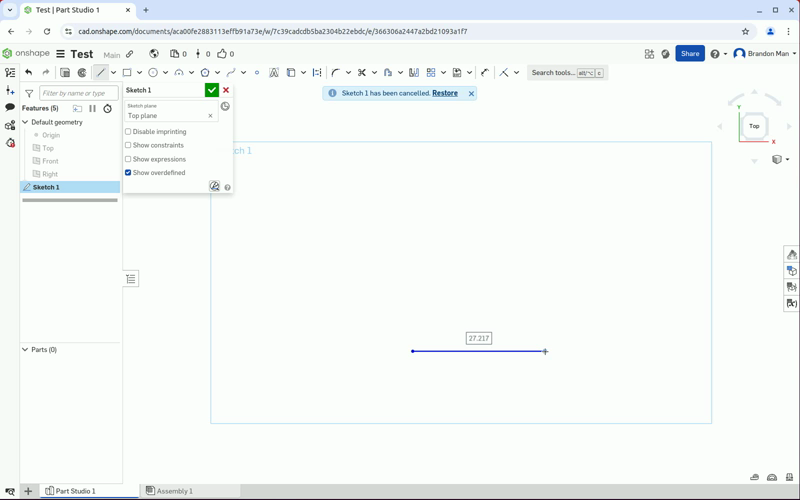
mouse_move(545, 254)
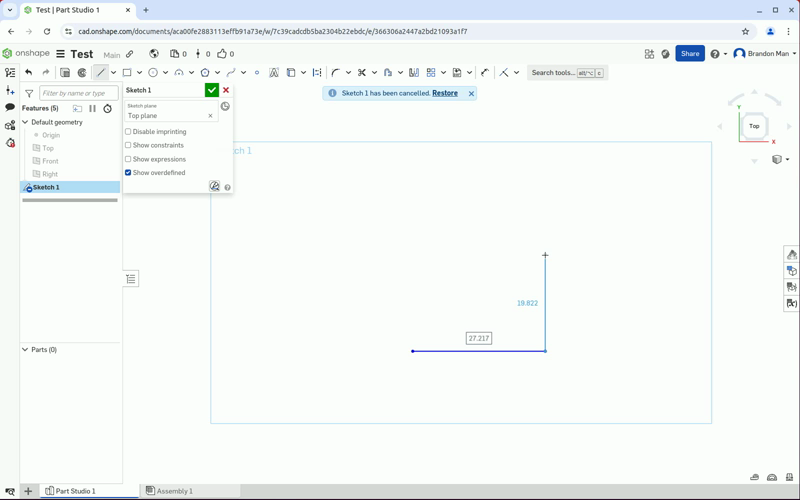
click(545, 254)
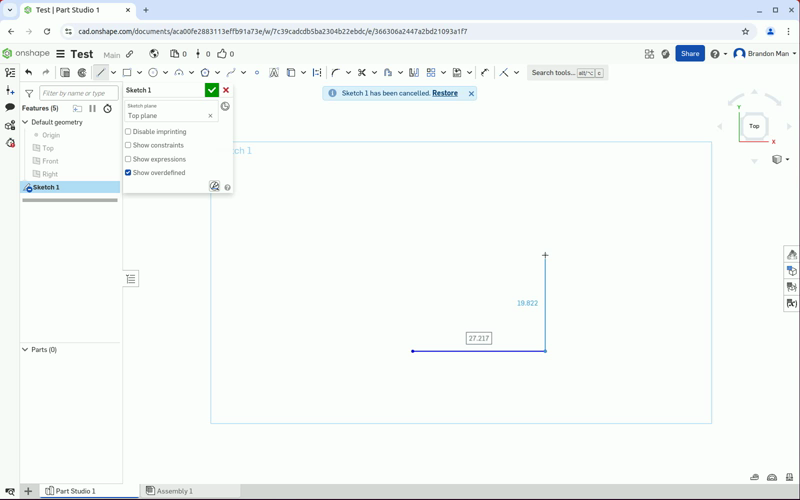
key_up(shift)
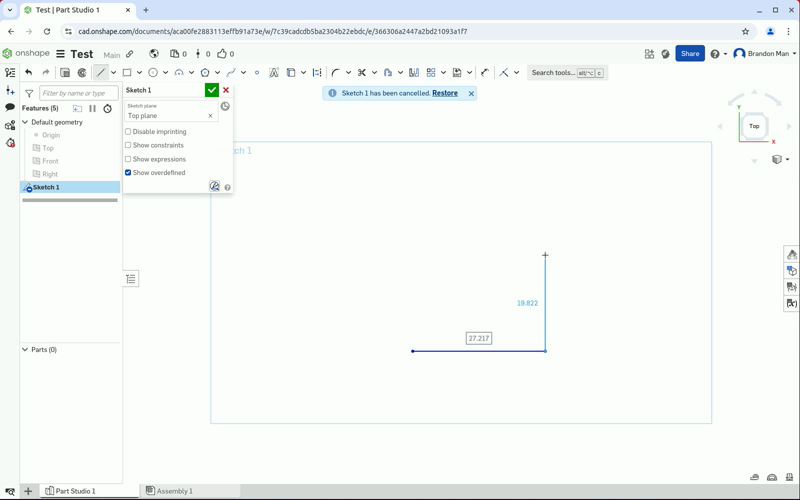
key_down(shift)
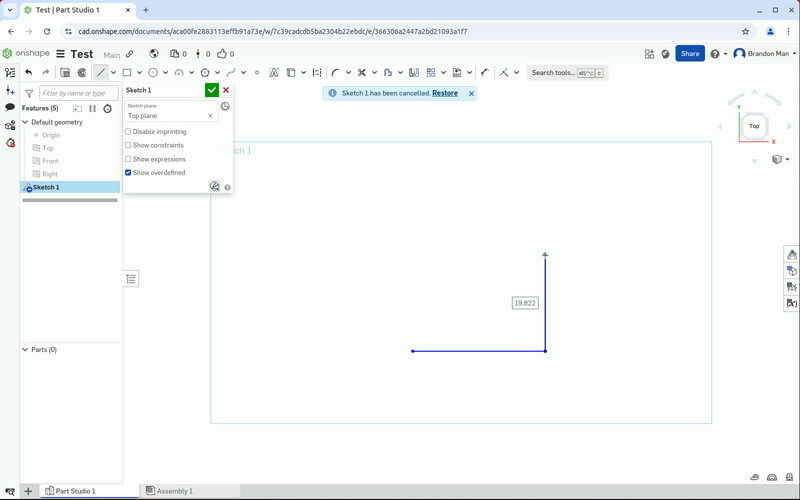
mouse_move(412, 254)
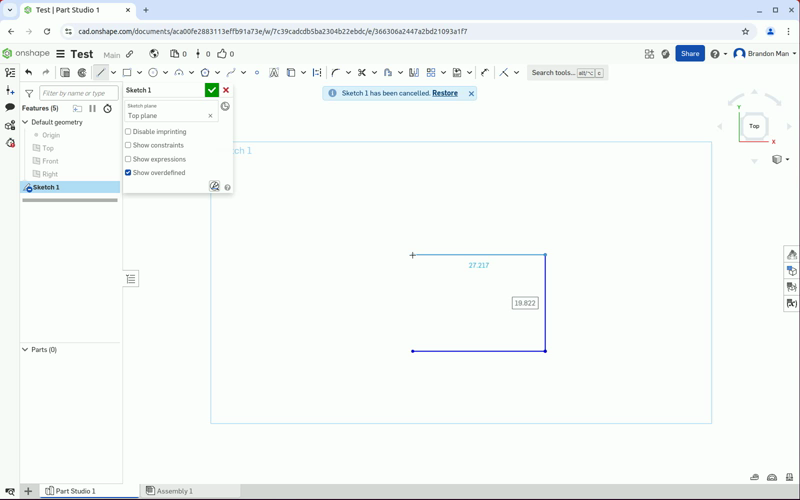
click(412, 254)
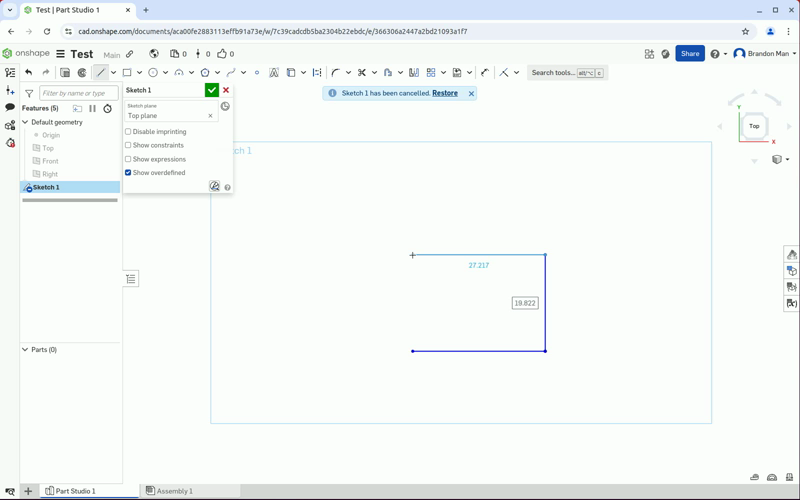
key_up(shift)
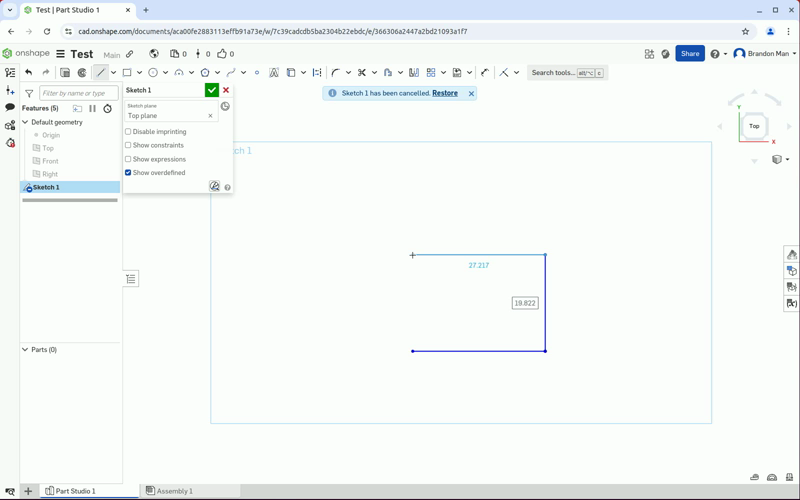
key_down(shift)
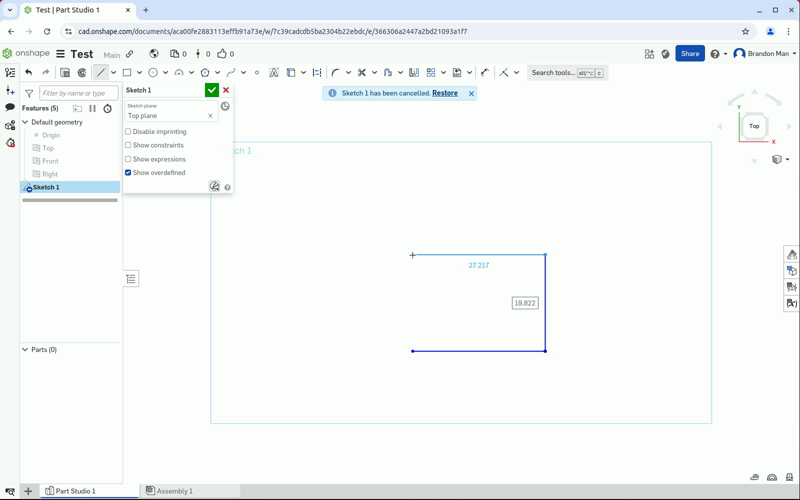
mouse_move(412, 351)
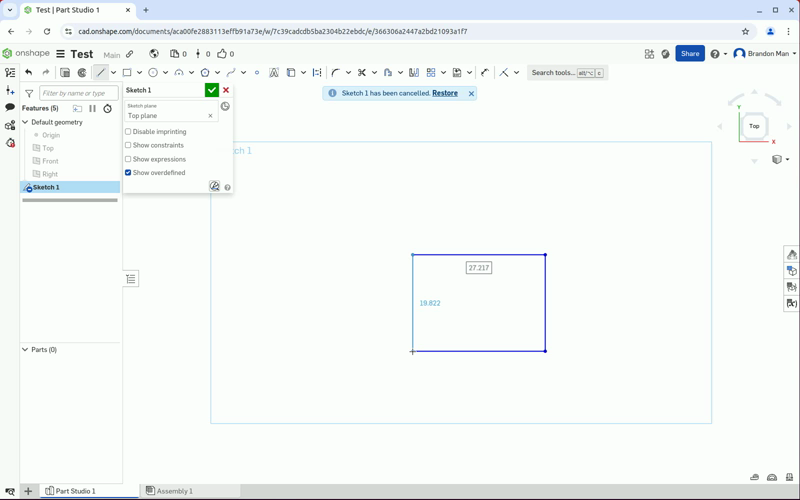
key_up(shift)
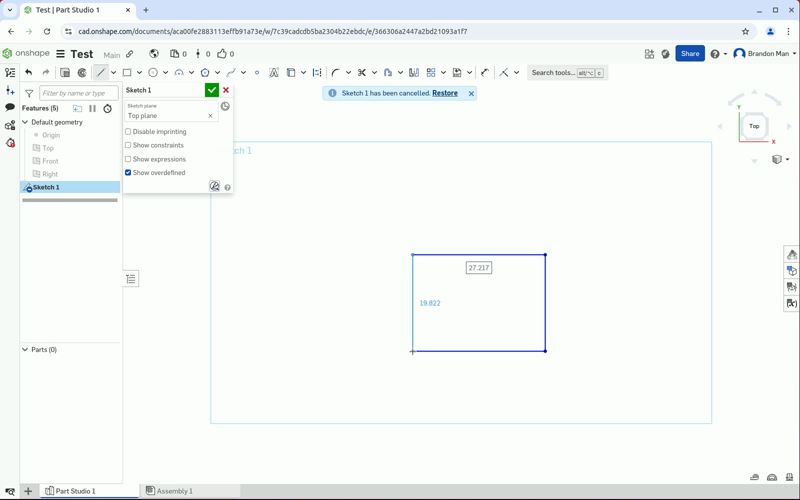
click(412, 351)
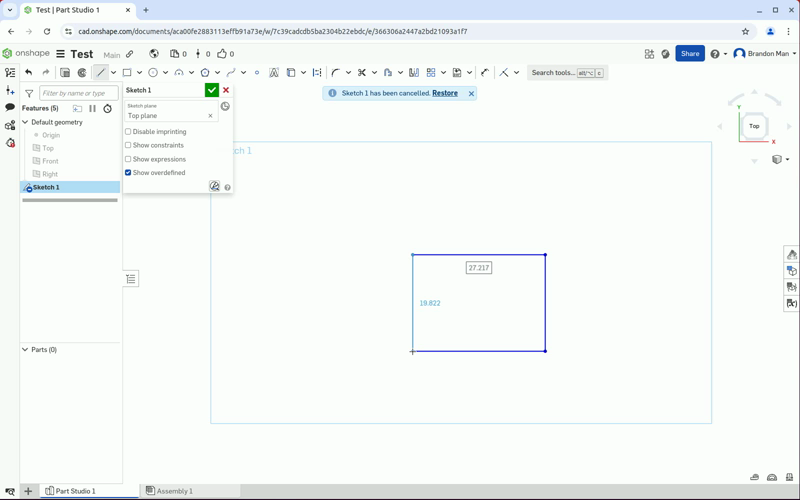
key(esc)
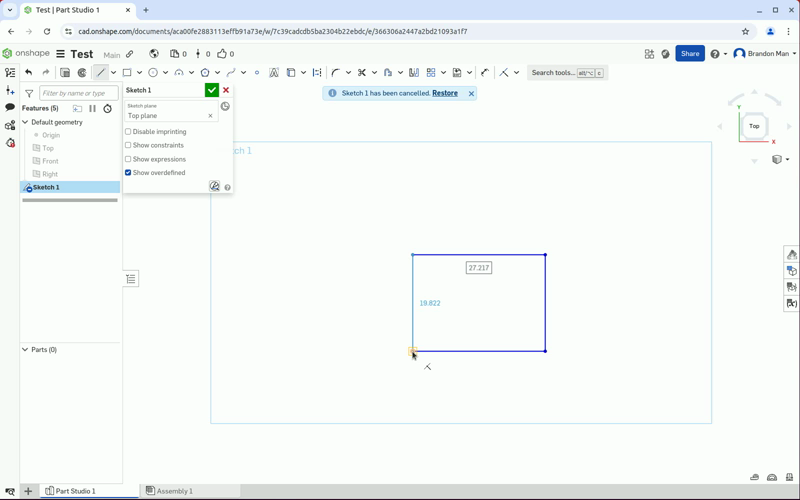
mouse_move(515, 286)
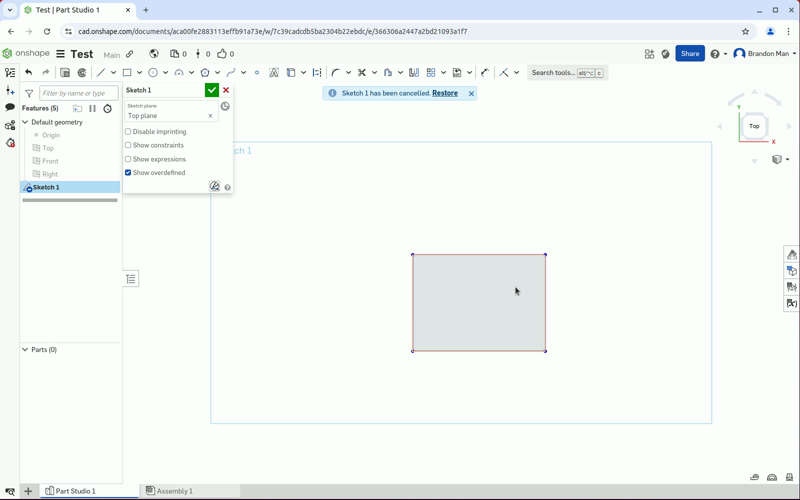
click(515, 286)
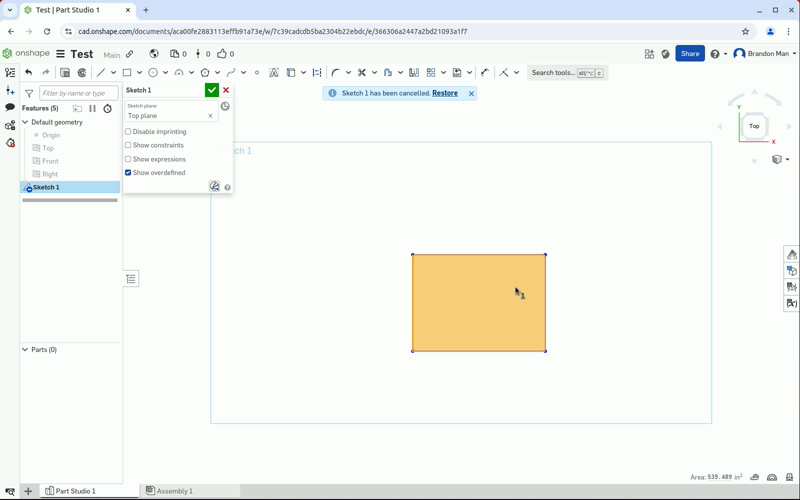
mouse_move(73, 352)
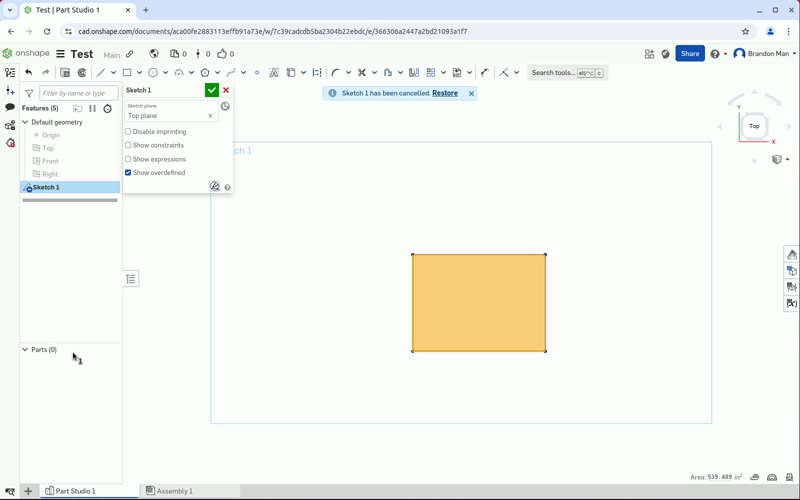
key(shift+y)
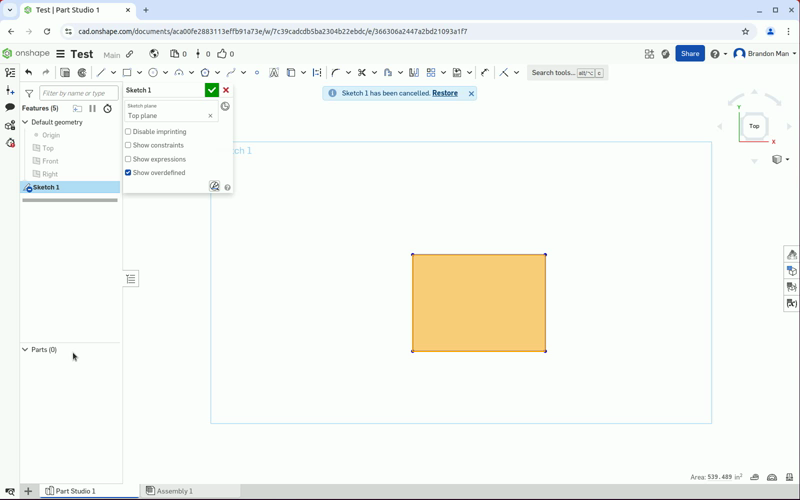
key(shift+e)
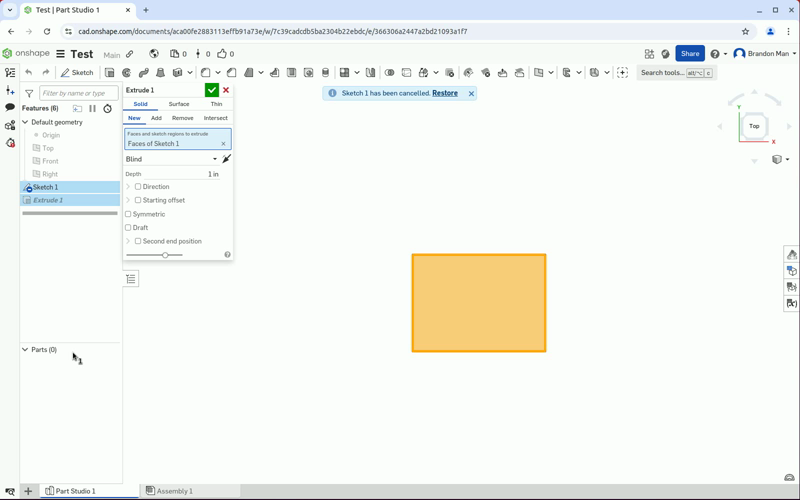
mouse_move(143, 106)
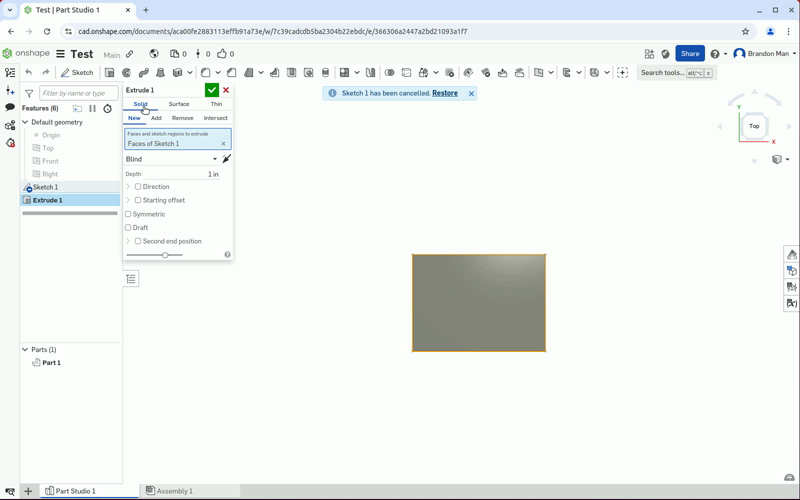
click(143, 106)
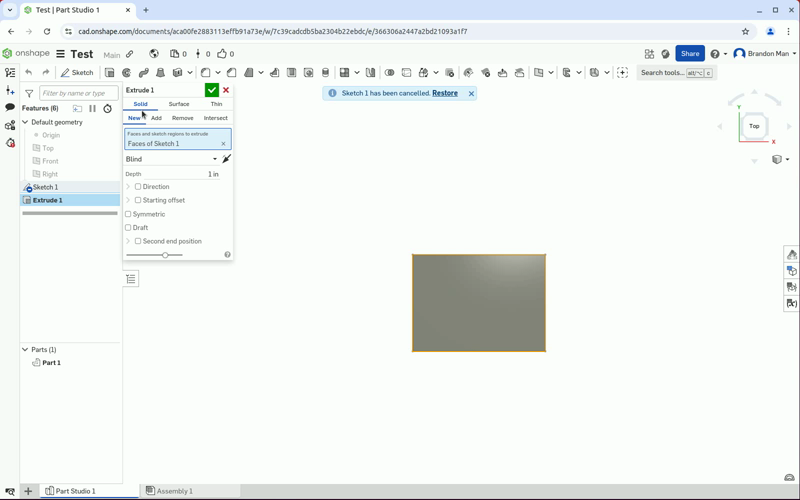
mouse_move(137, 120)
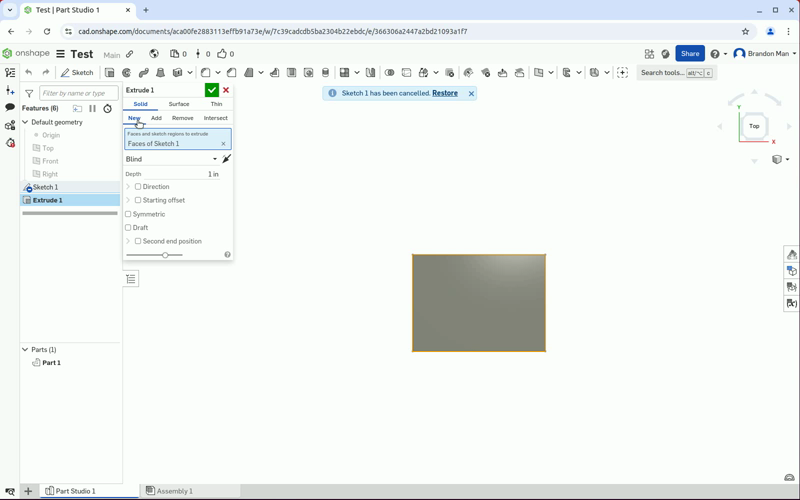
click(137, 120)
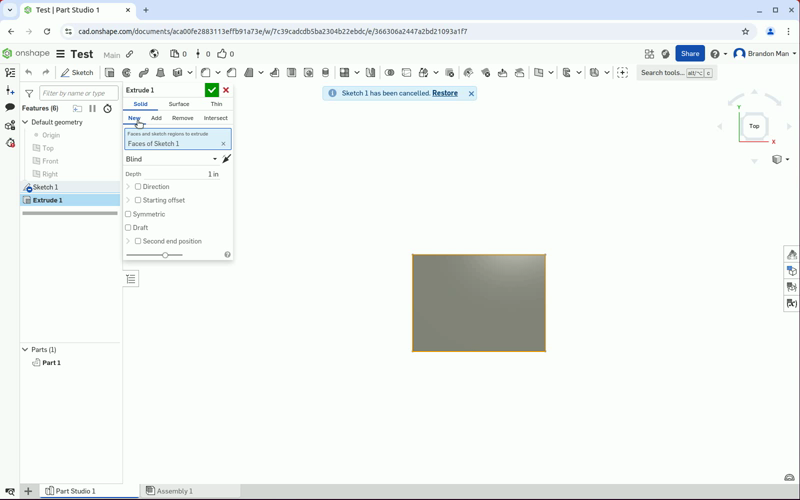
key(tab, 4)
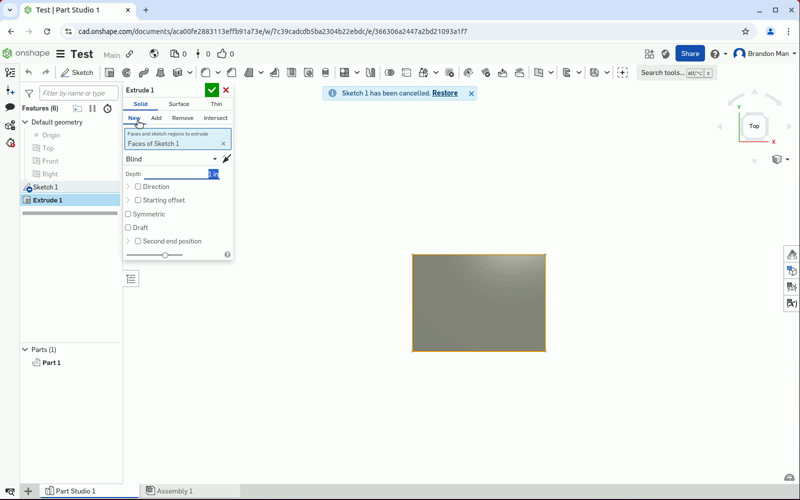
text(23.108)
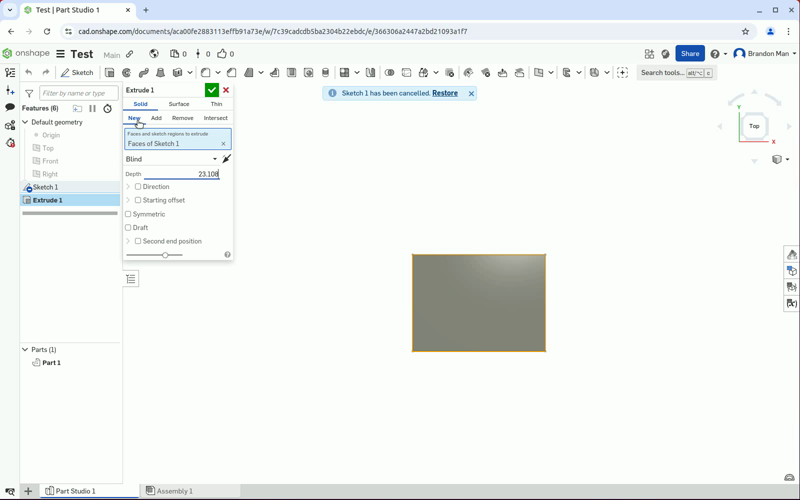
key(enter)
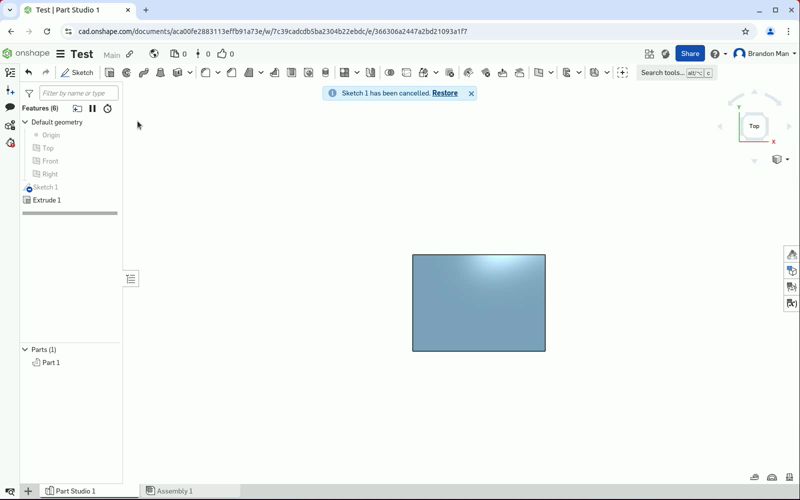
key(shift+h)
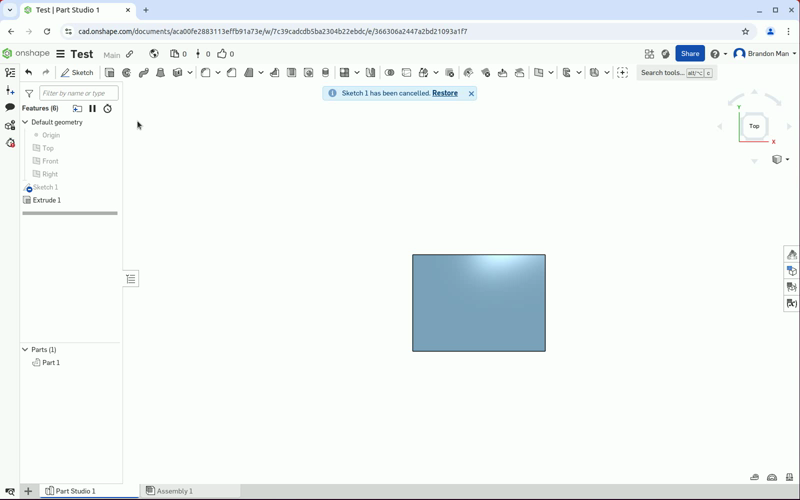
key(shift+h)
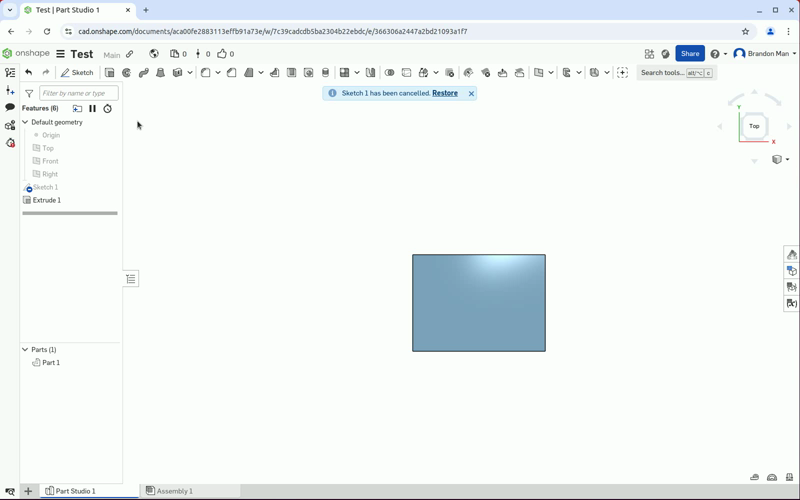
mouse_move(73, 189)
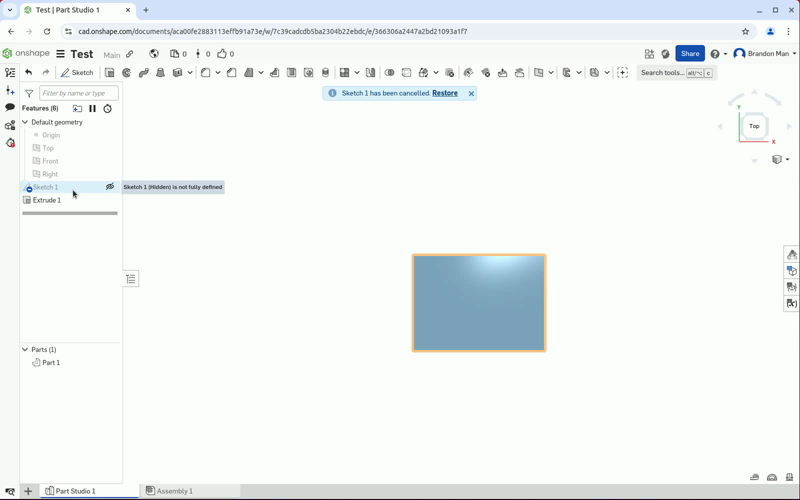
click(73, 189)
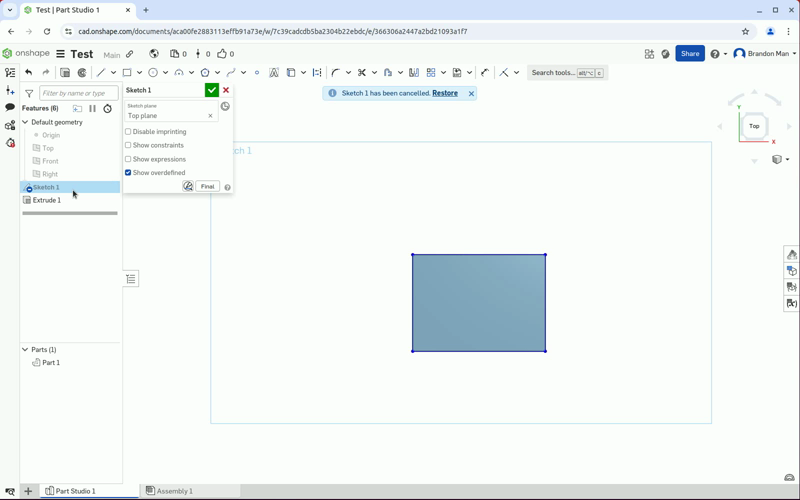
mouse_move(229, 92)
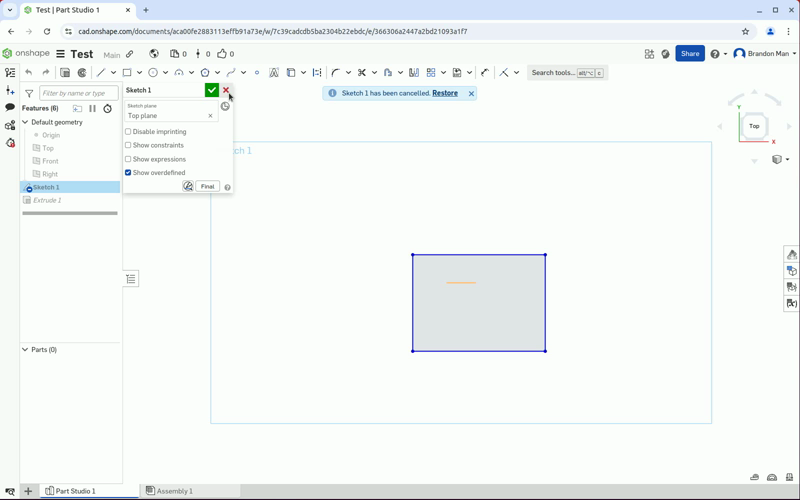
click(229, 92)
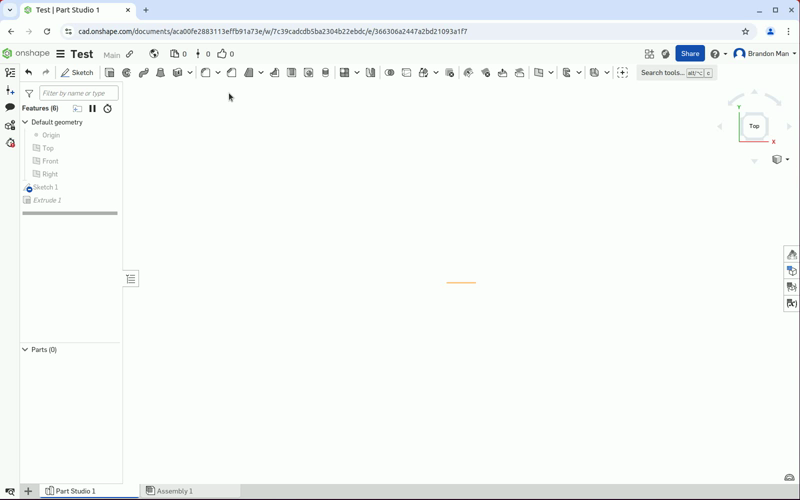
mouse_move(73, 352)
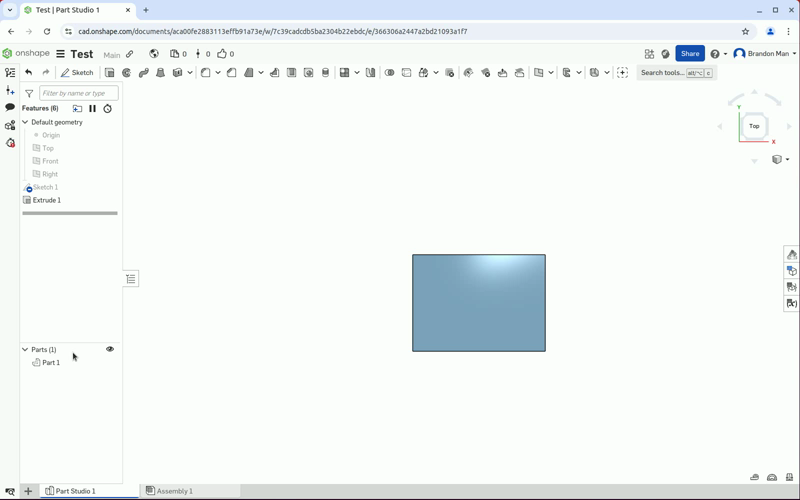
key(y)
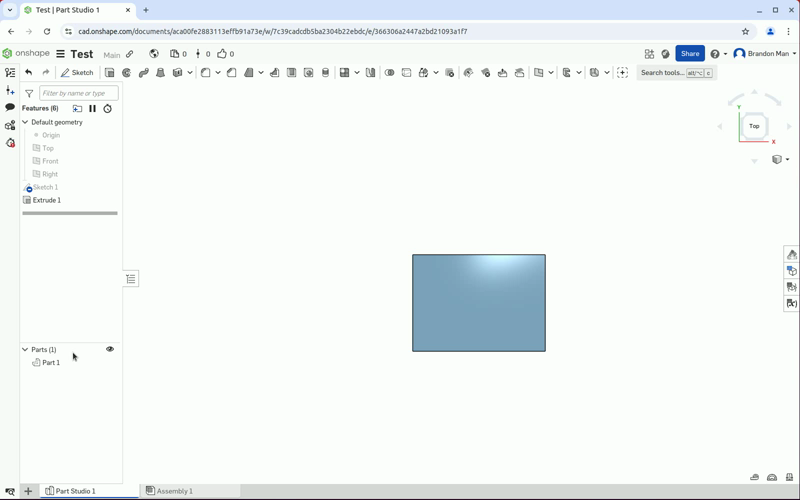
key(shift+p)
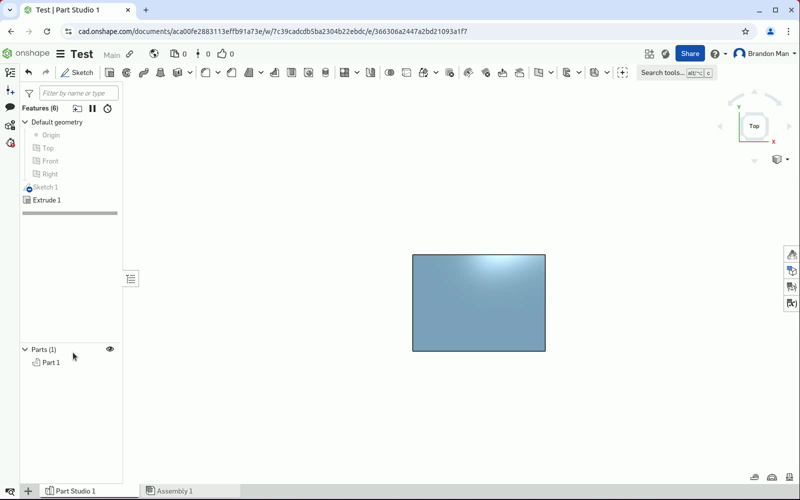
key(space)
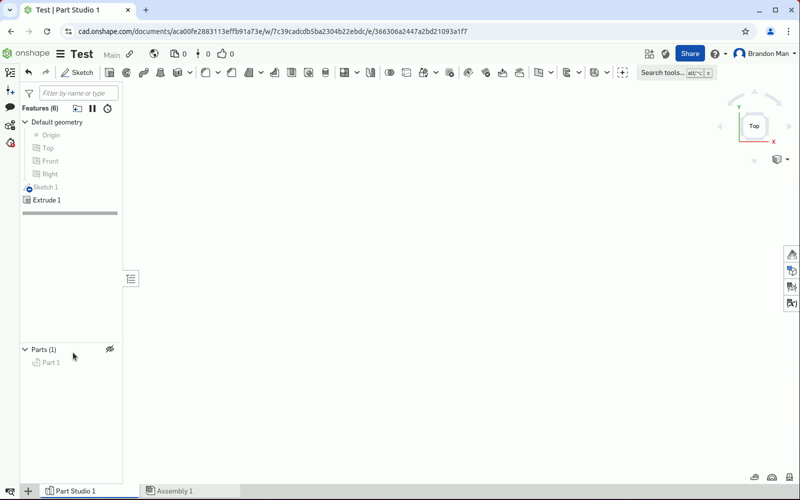
key_down(shift)
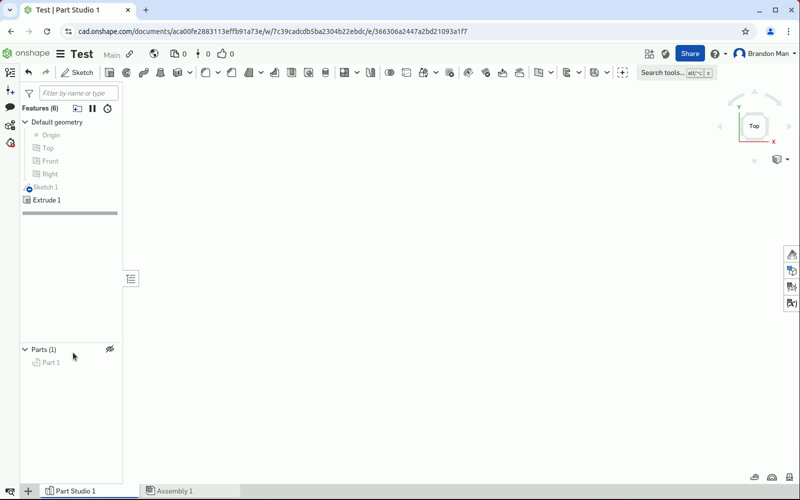
key(up)
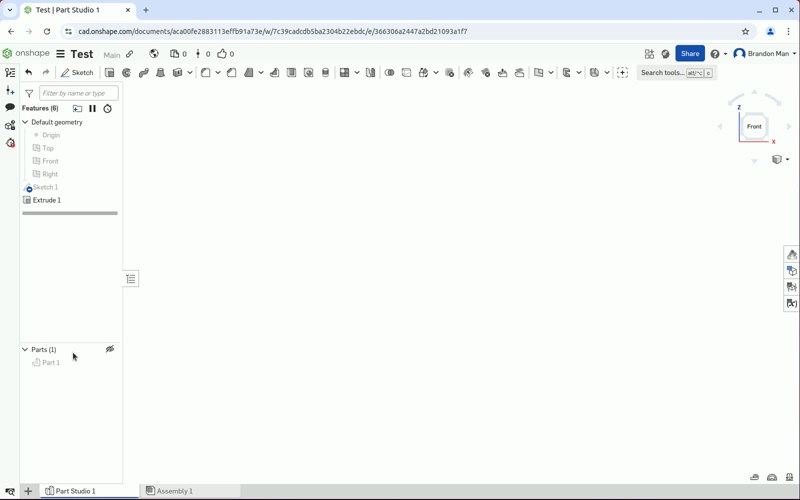
key_up(shift)
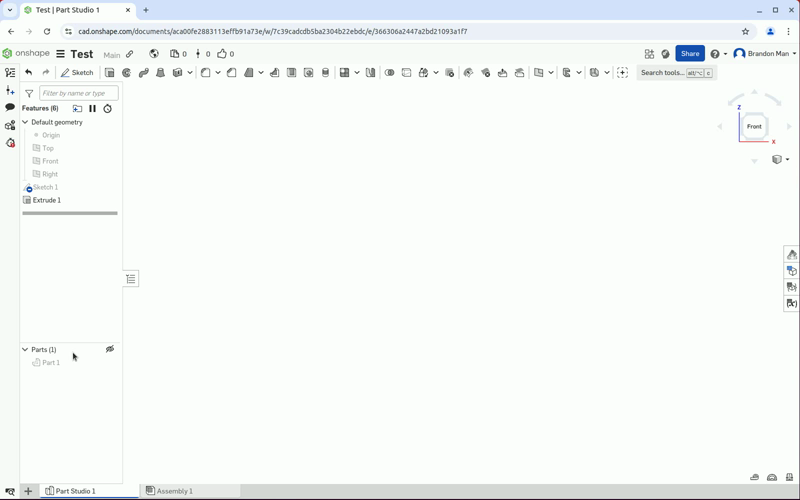
mouse_move(73, 352)
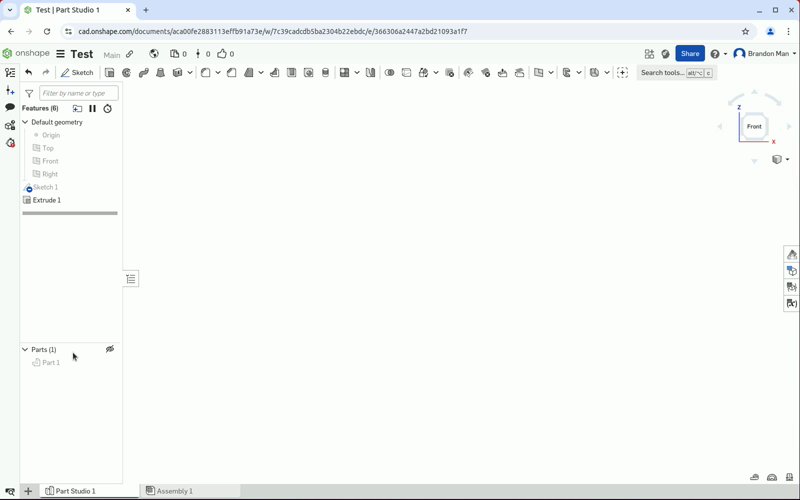
key(shift+y)
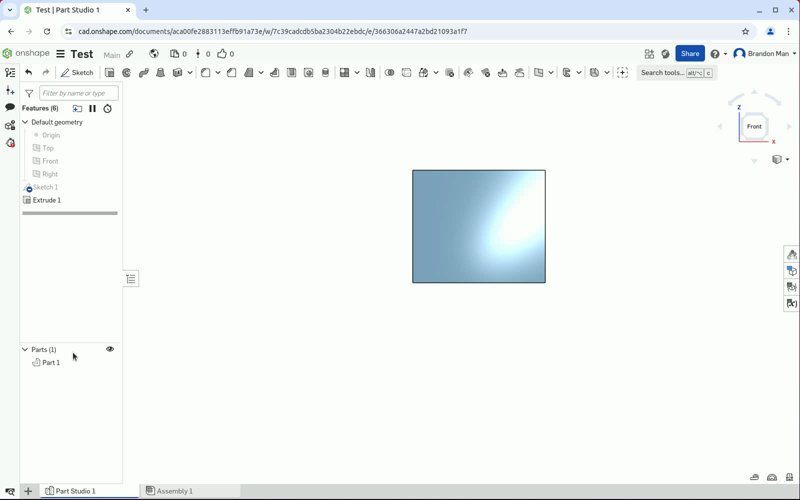
mouse_move(541, 75)
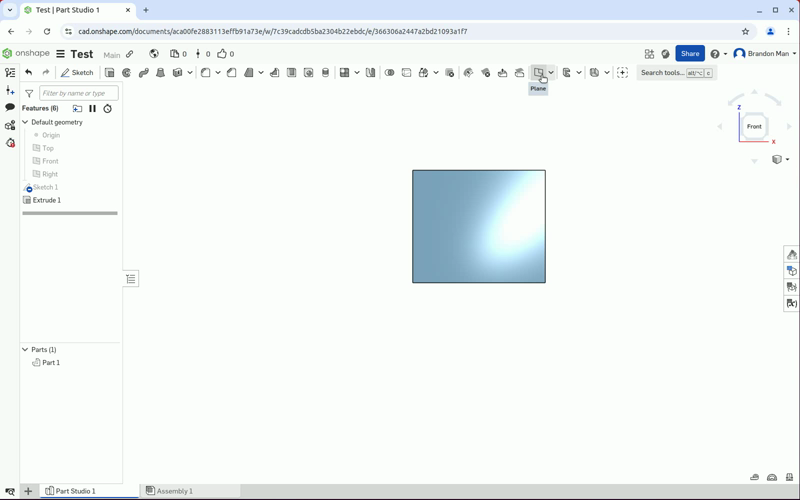
click(541, 75)
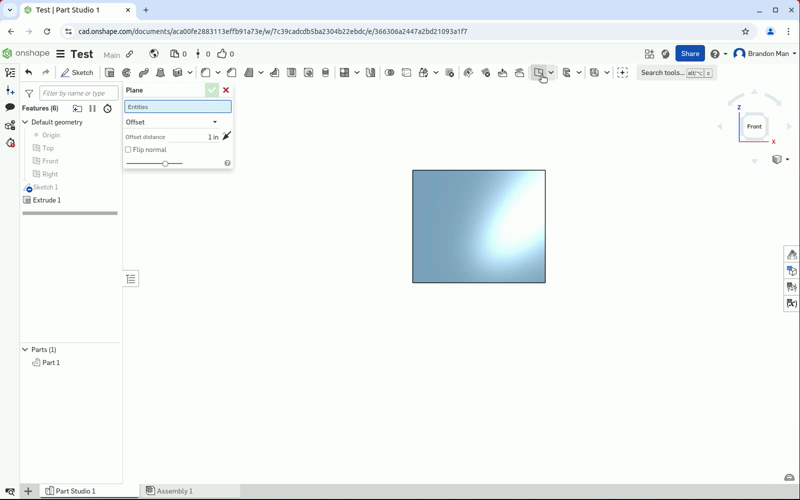
mouse_move(73, 163)
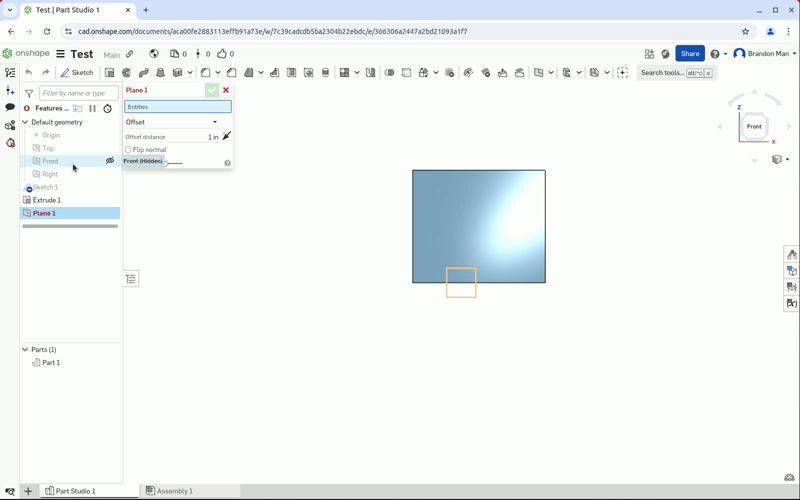
click(73, 163)
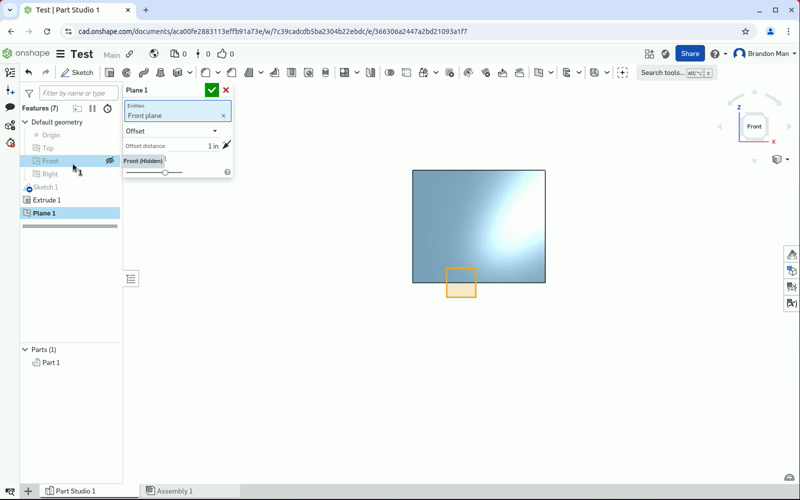
key(tab, 2)
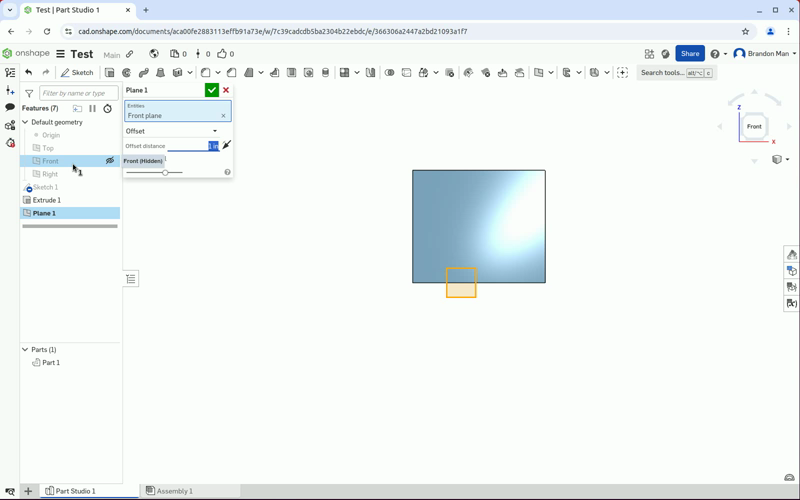
text(13.957)
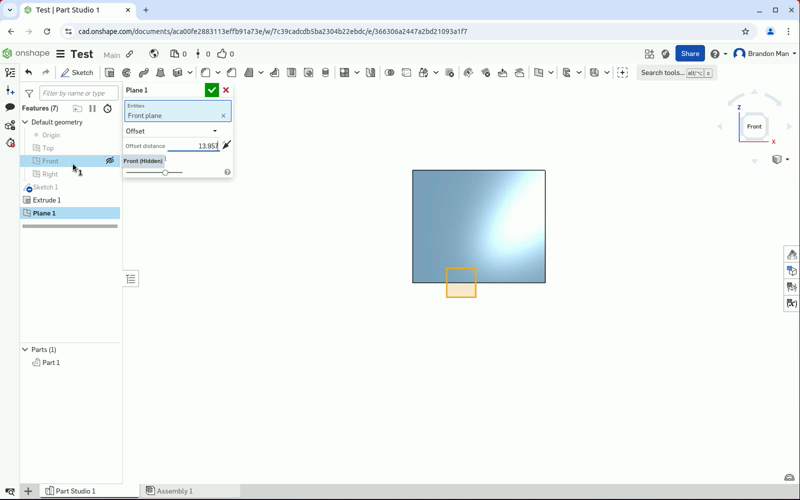
key(enter, 2)
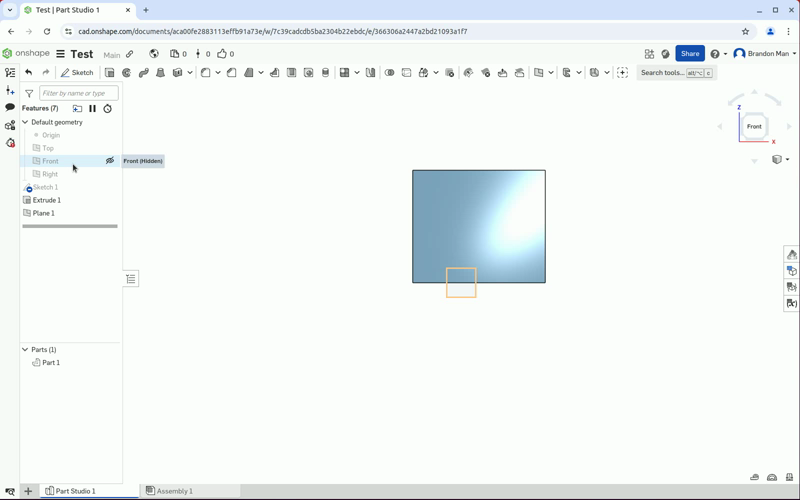
key(shift+s)
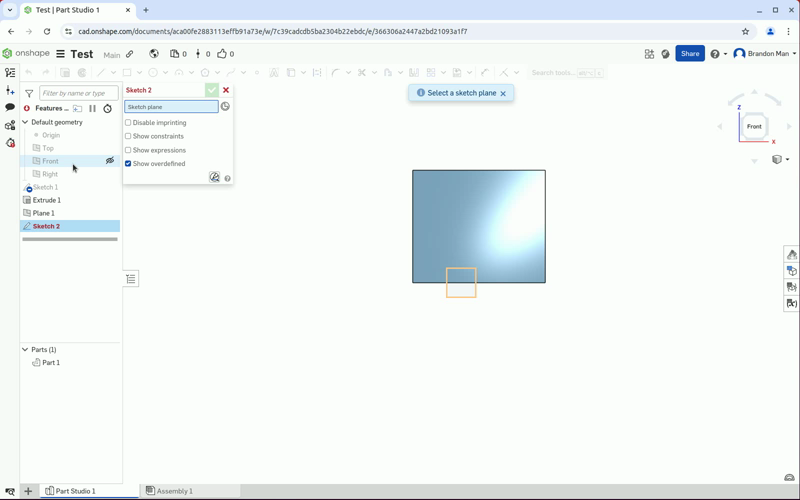
mouse_move(73, 215)
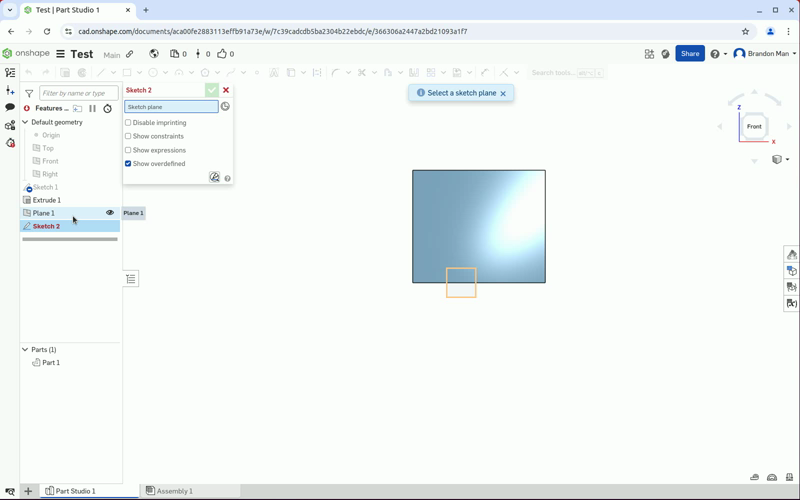
click(73, 215)
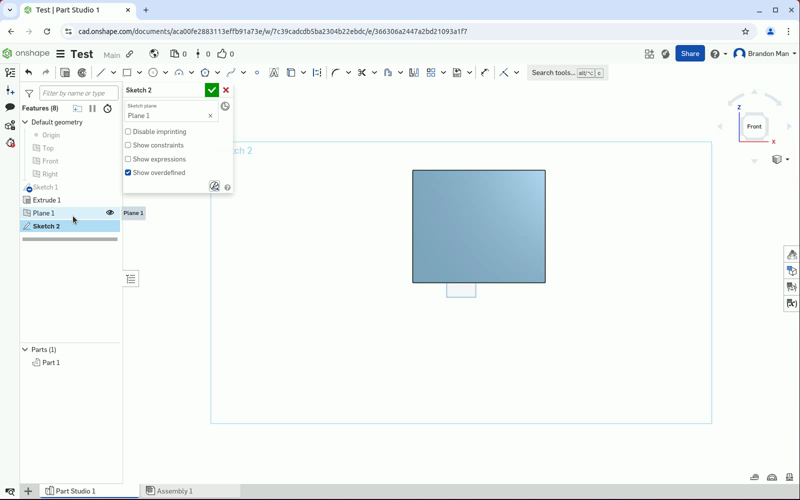
mouse_move(73, 352)
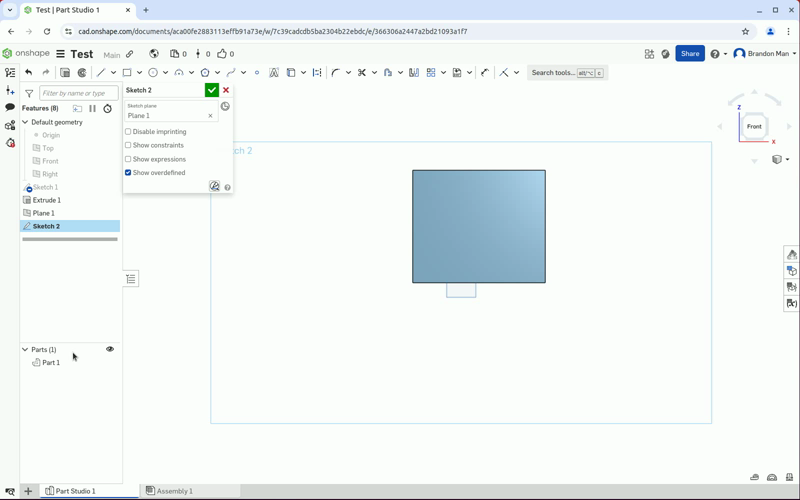
key(y)
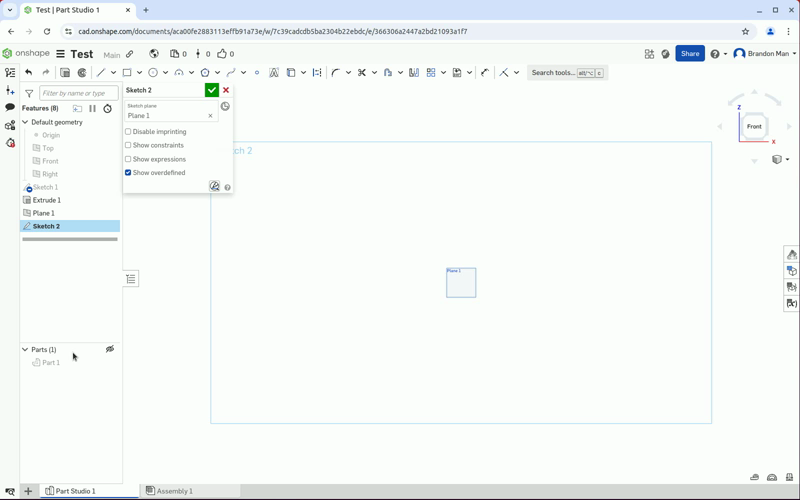
key(l)
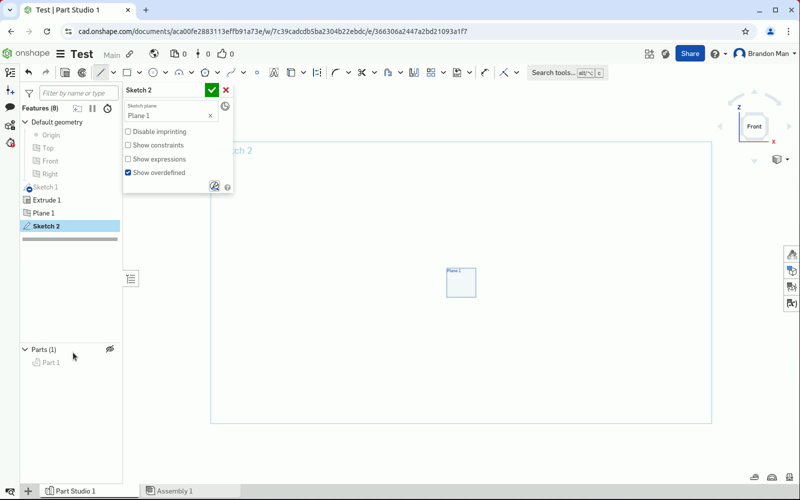
key_down(shift)
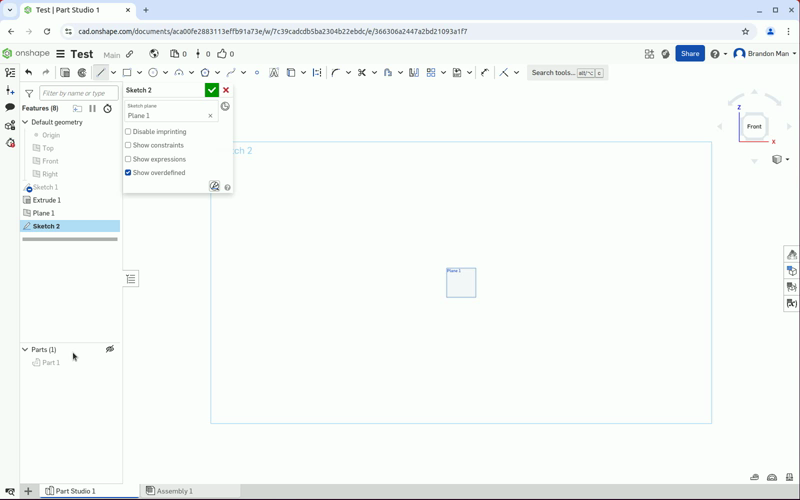
mouse_move(460, 234)
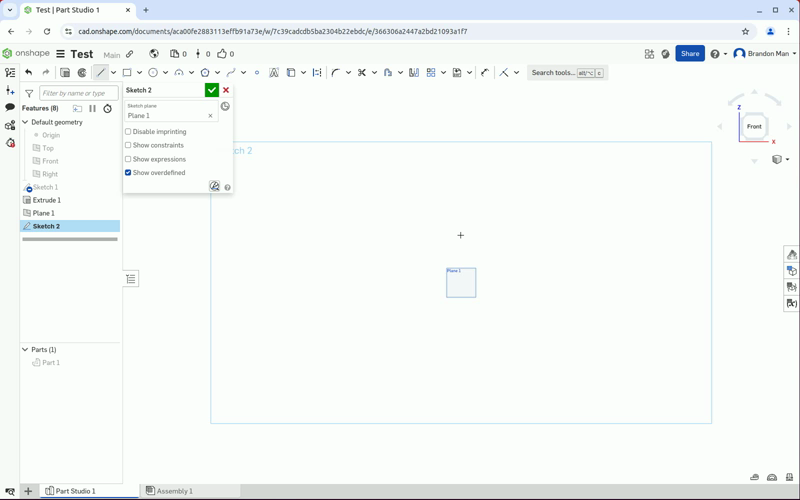
click(460, 234)
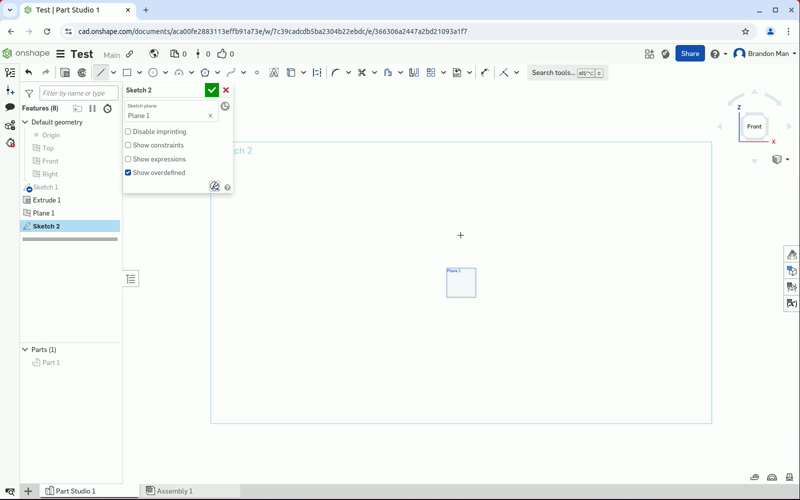
key_up(shift)
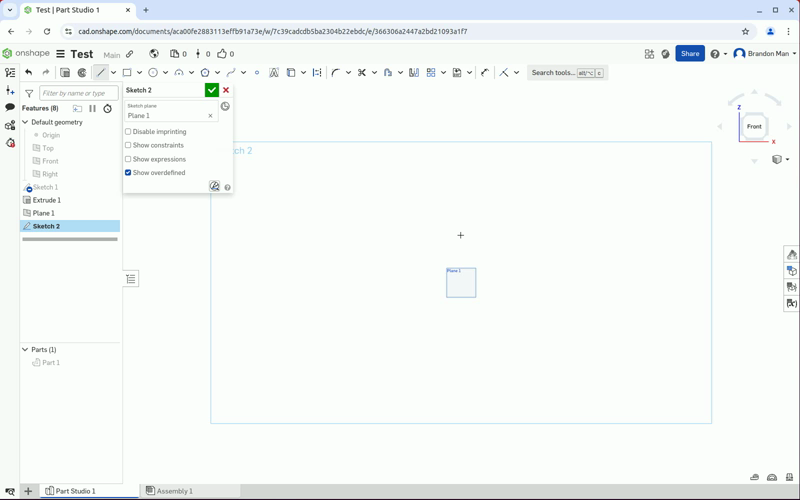
key_down(shift)
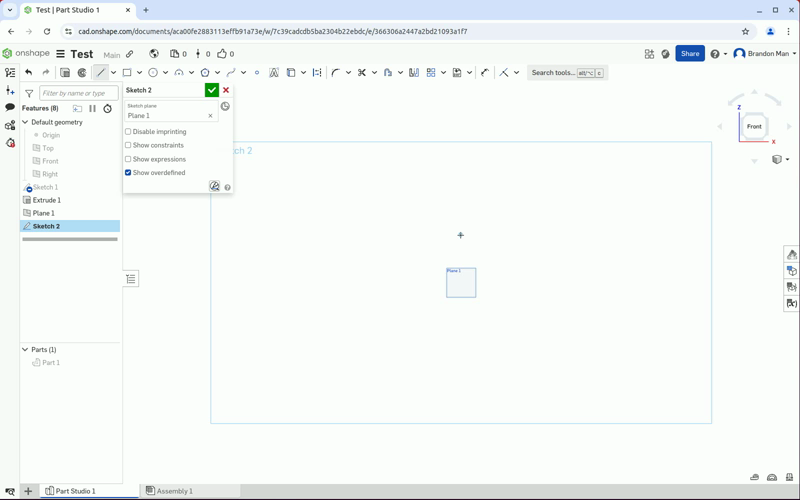
mouse_move(490, 234)
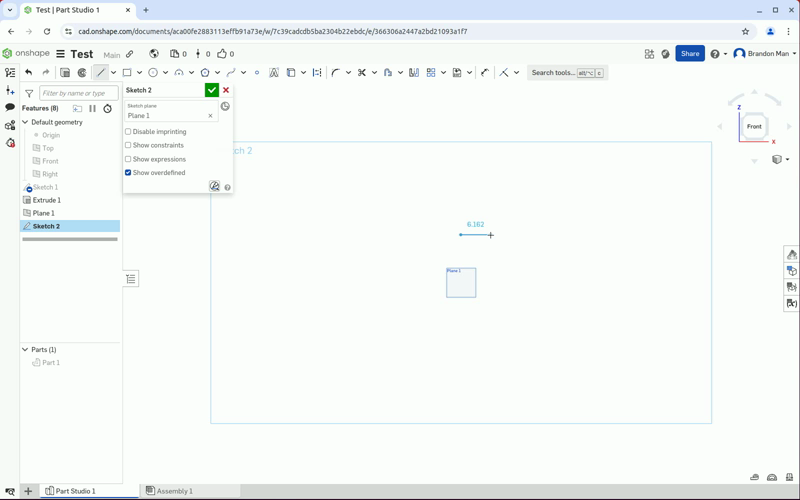
mouse_move(487, 234)
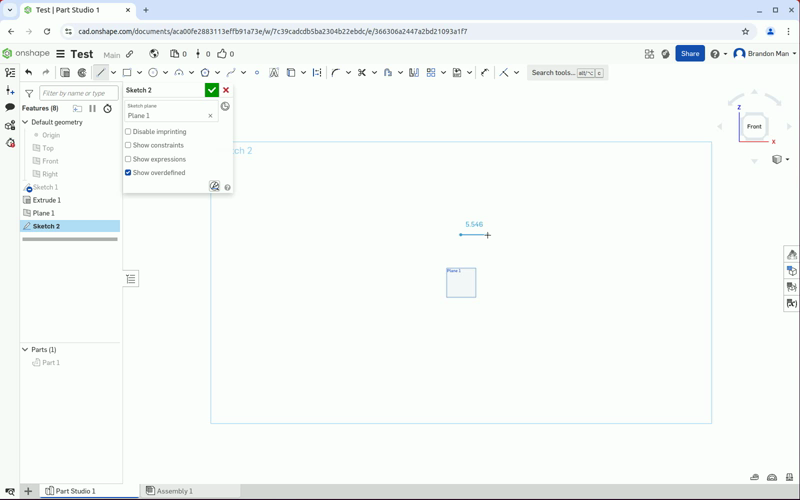
click(487, 234)
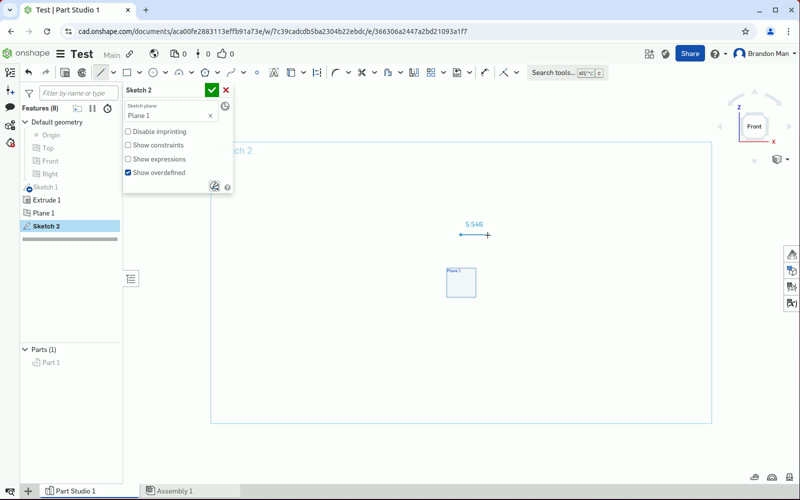
key_up(shift)
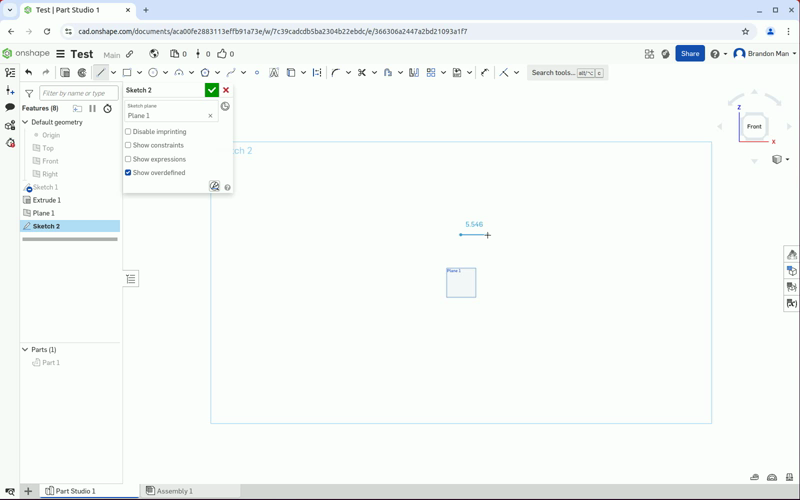
key_down(shift)
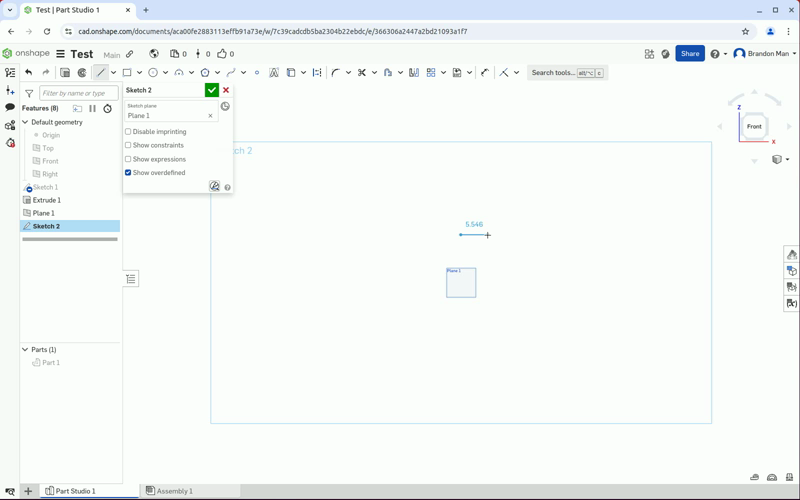
mouse_move(517, 234)
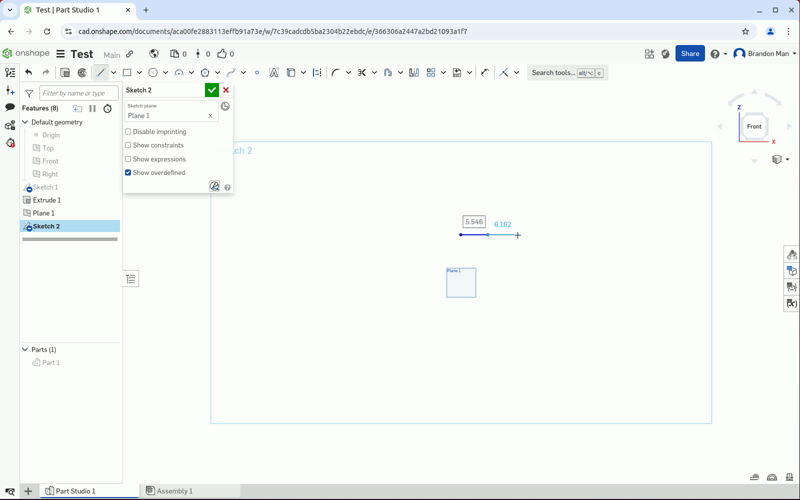
mouse_move(487, 208)
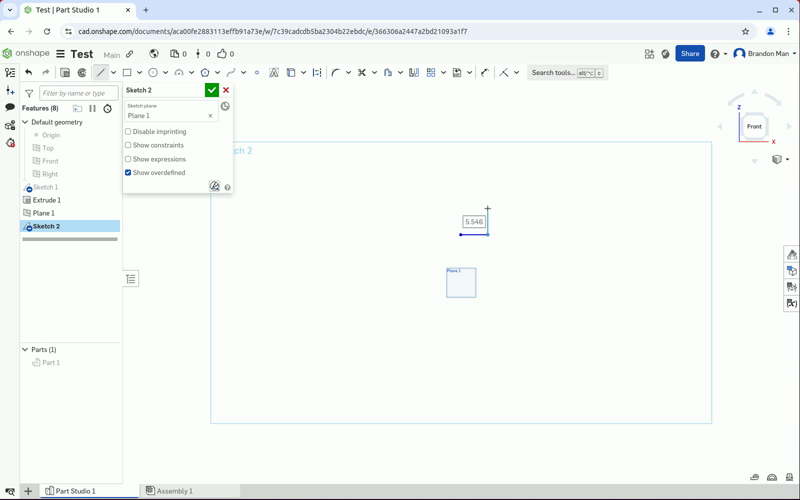
click(487, 208)
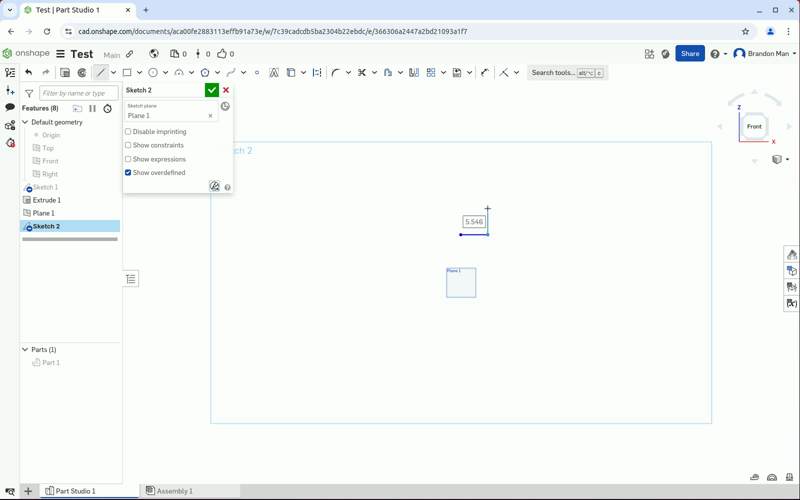
key_up(shift)
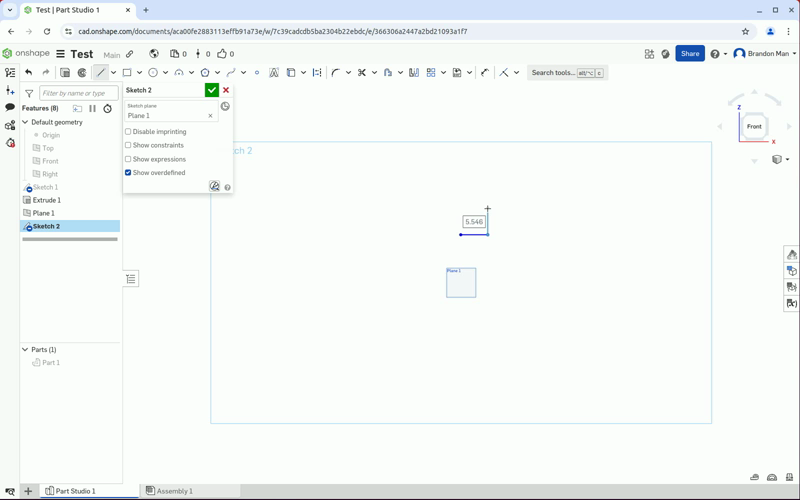
key_down(shift)
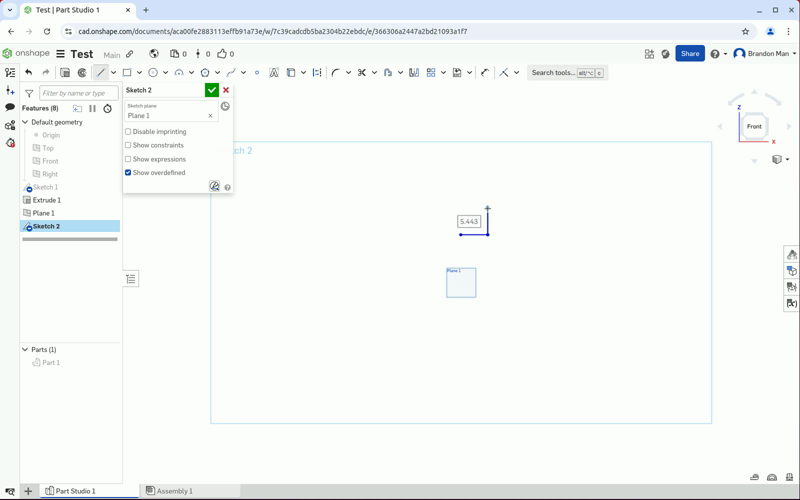
mouse_move(517, 208)
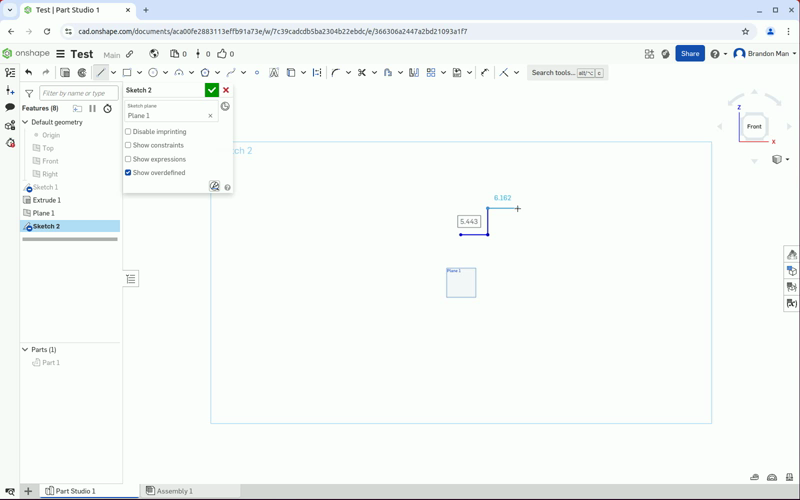
mouse_move(460, 208)
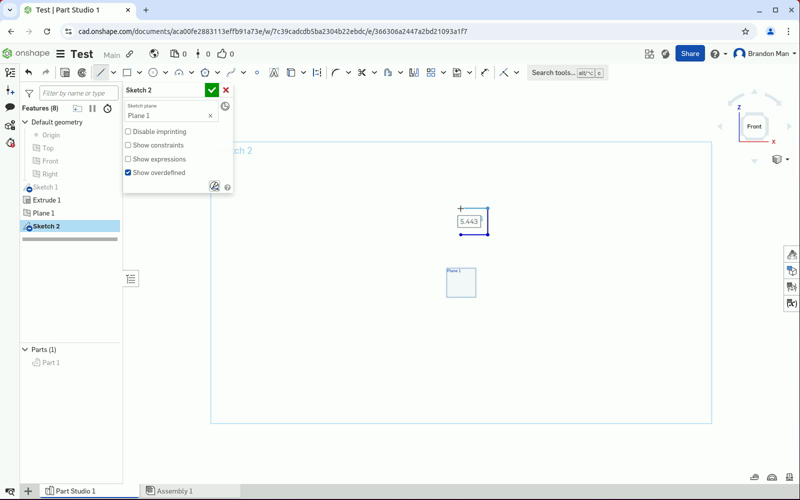
click(460, 208)
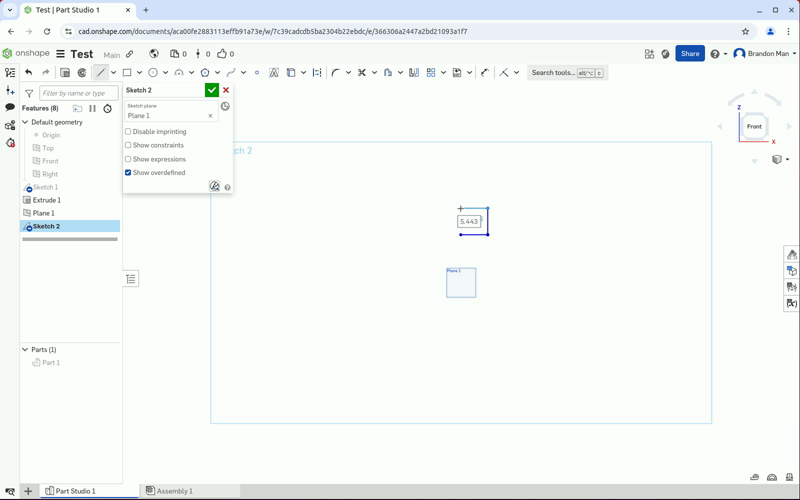
key_up(shift)
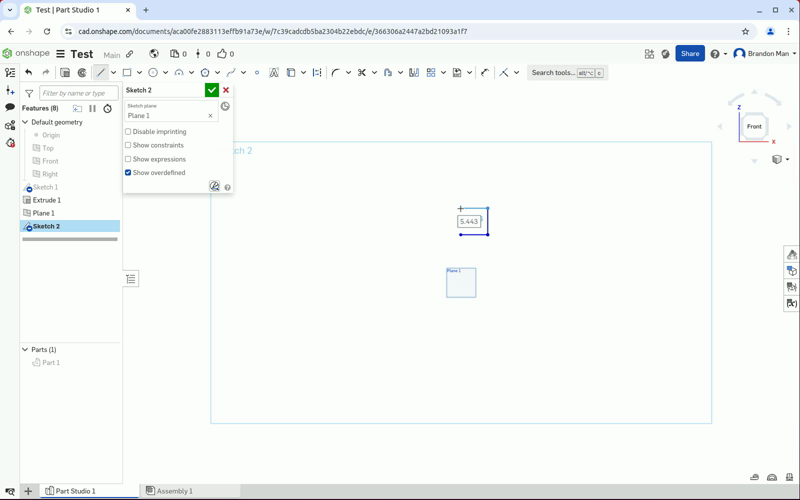
mouse_move(490, 208)
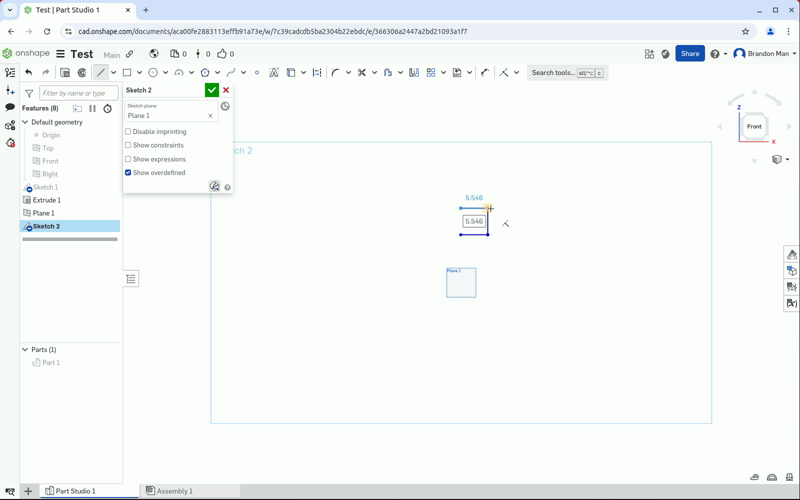
key_down(shift)
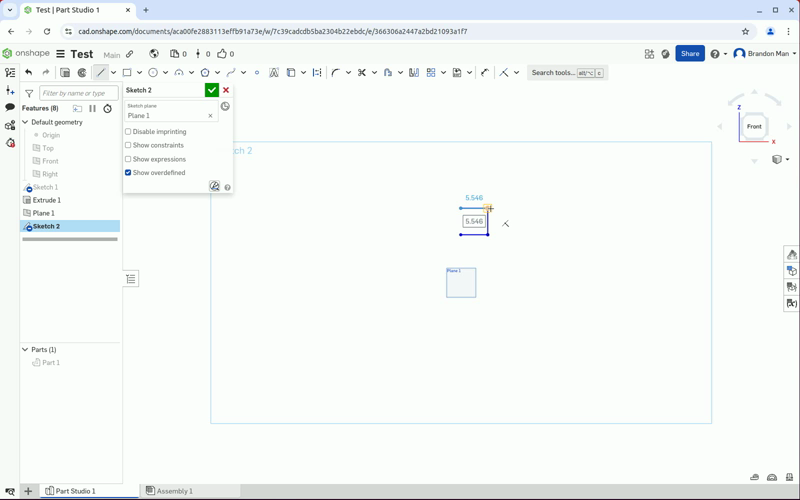
mouse_move(460, 234)
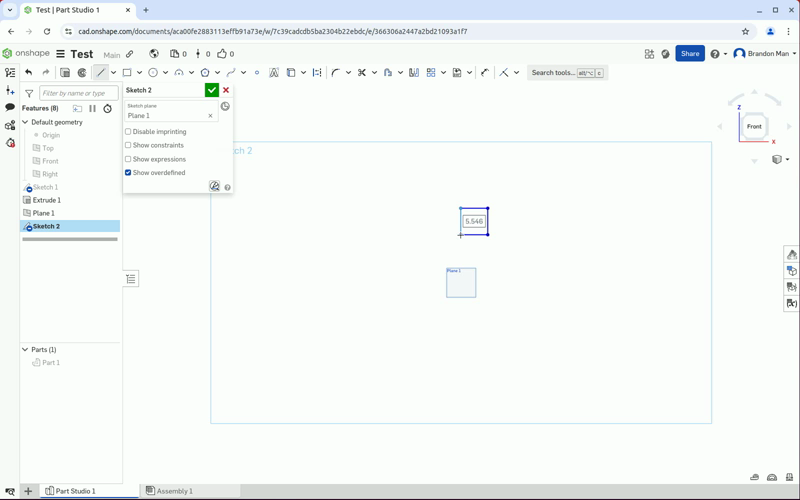
key_up(shift)
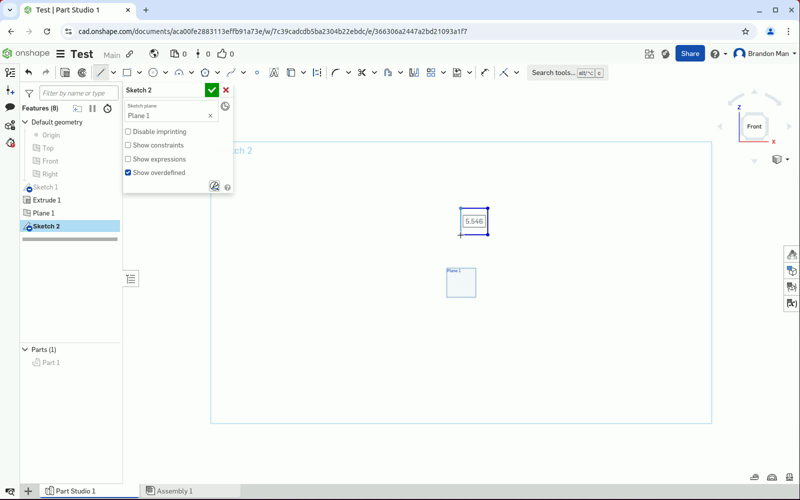
click(460, 234)
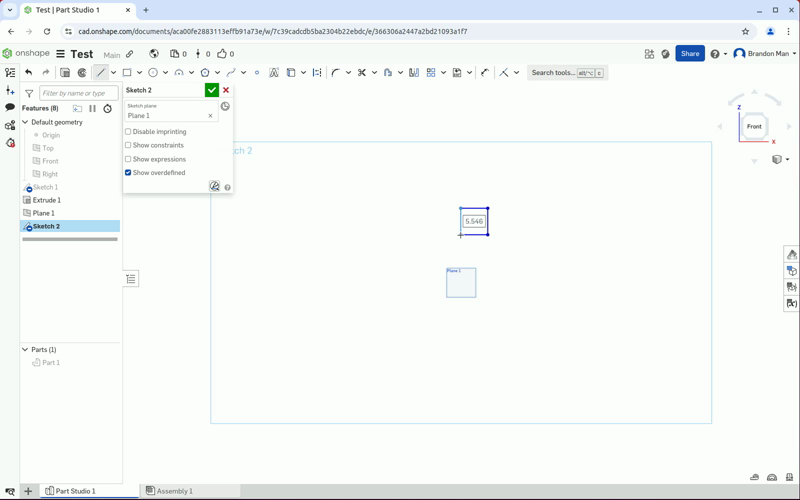
key(esc)
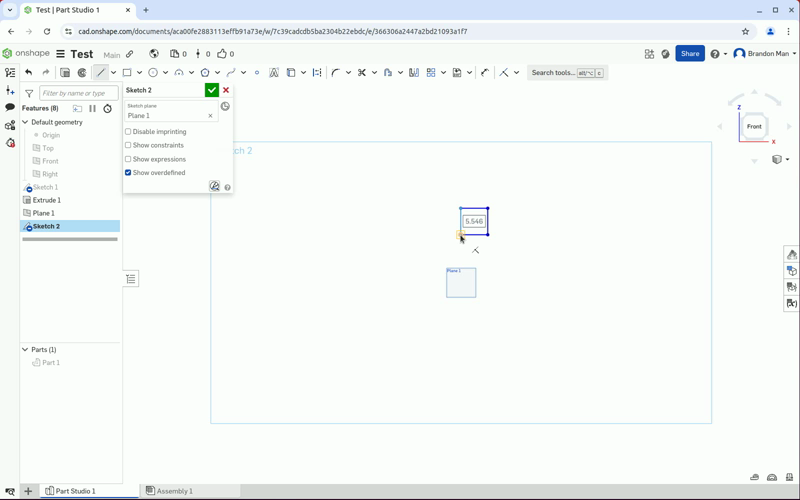
mouse_move(482, 211)
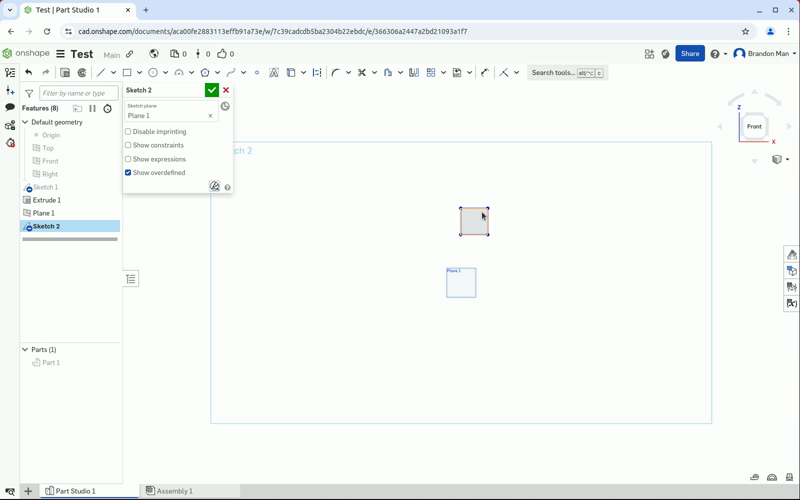
scroll(6)
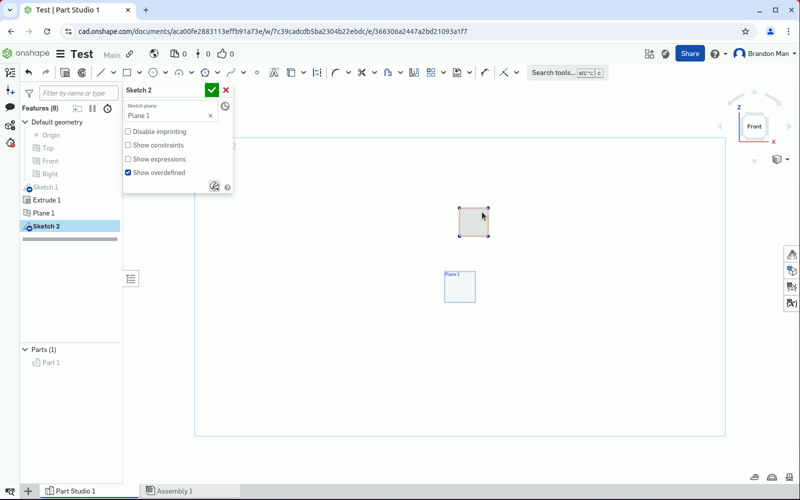
scroll(6)
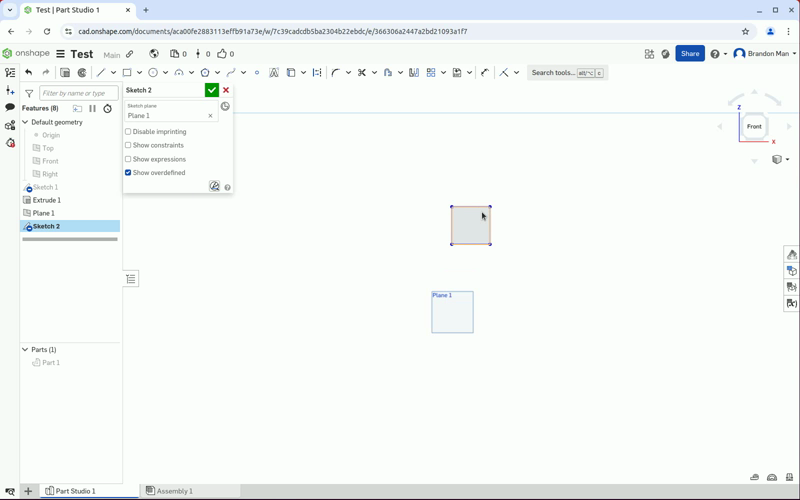
scroll(6)
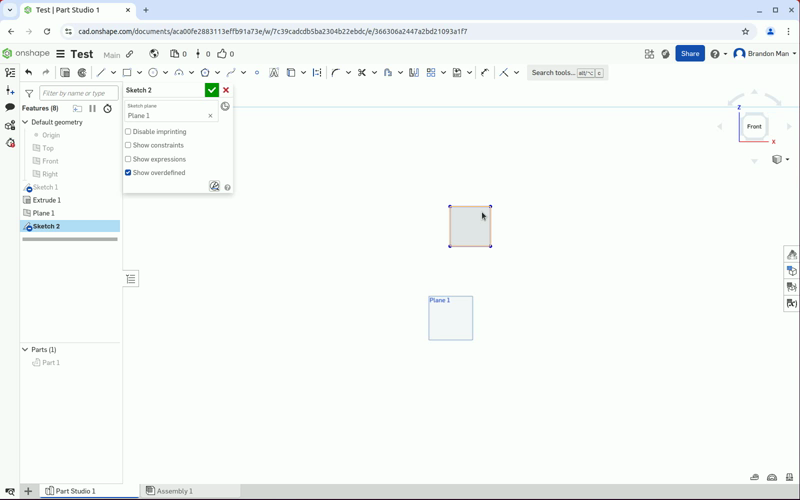
scroll(6)
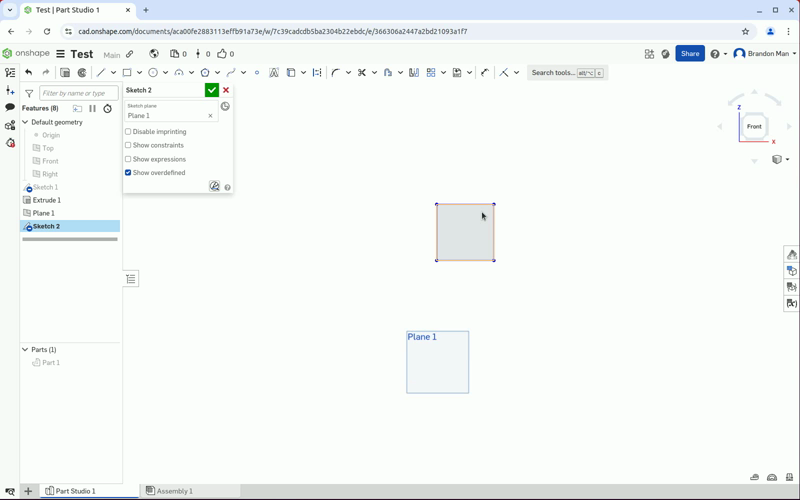
scroll(6)
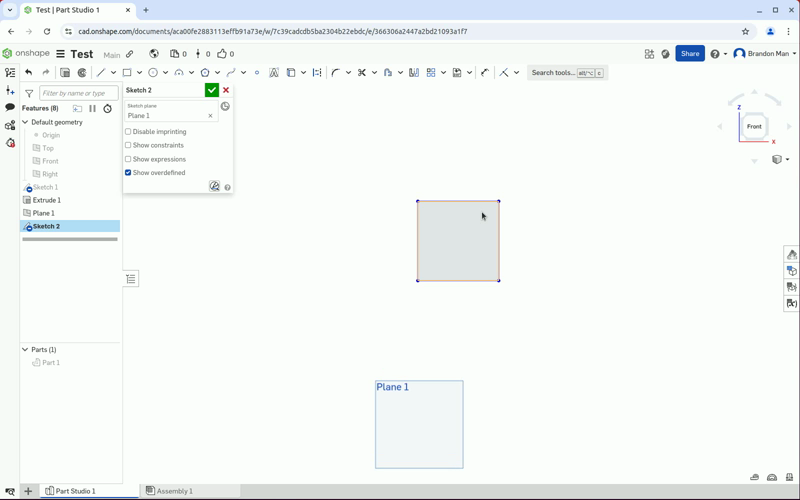
scroll(6)
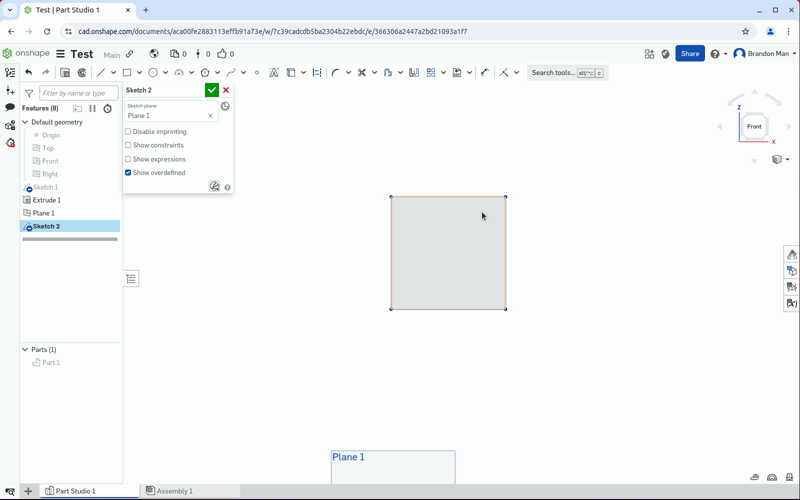
scroll(6)
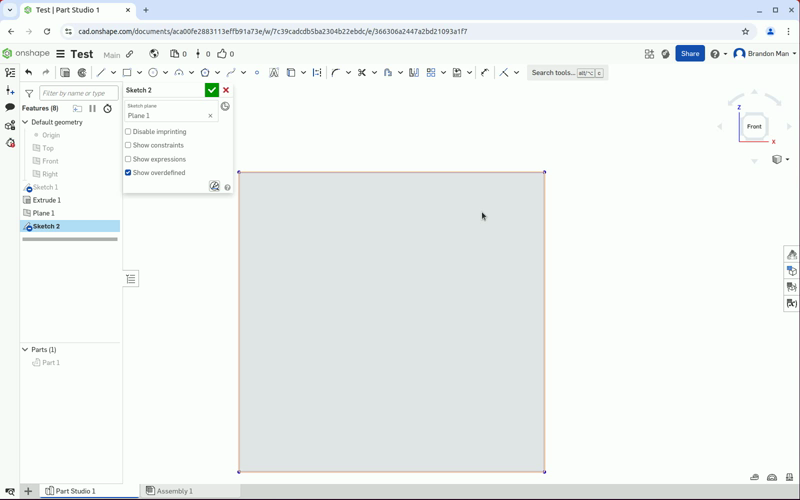
click(482, 211)
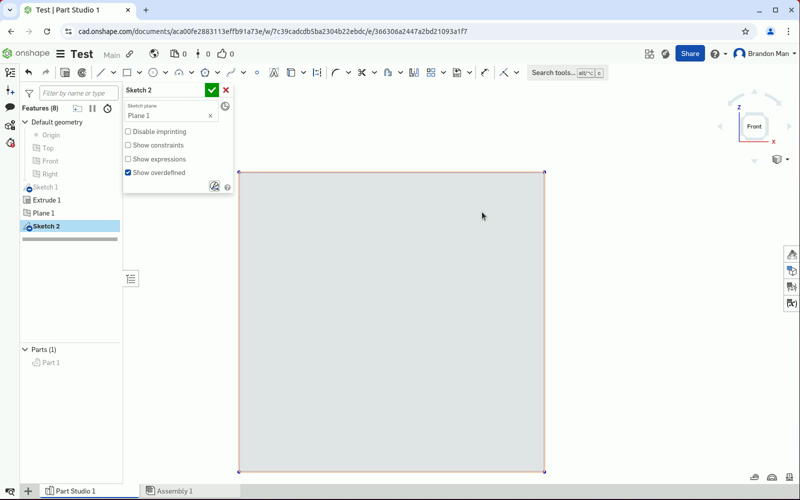
scroll(-6)
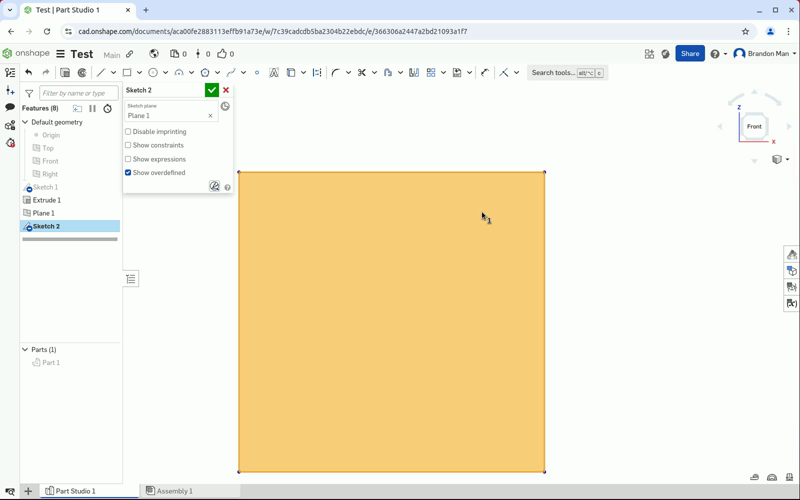
scroll(-6)
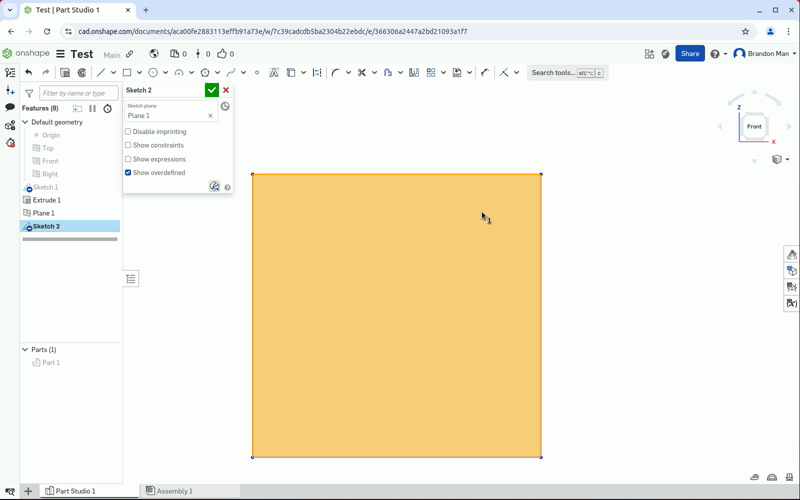
scroll(-6)
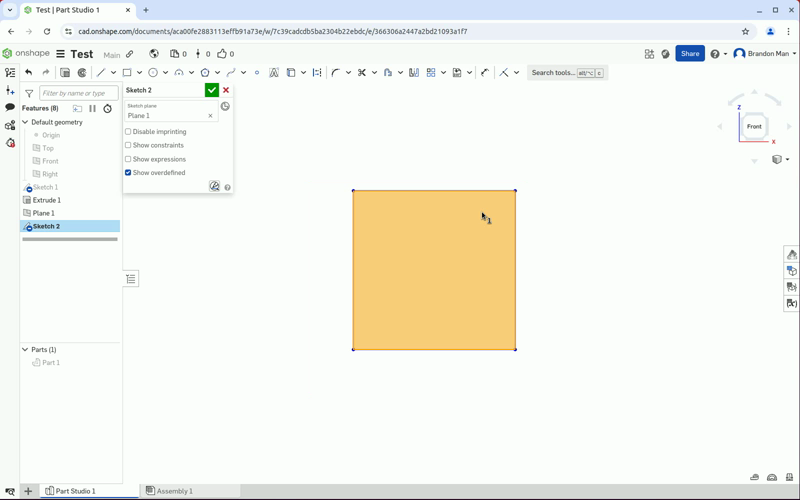
scroll(-6)
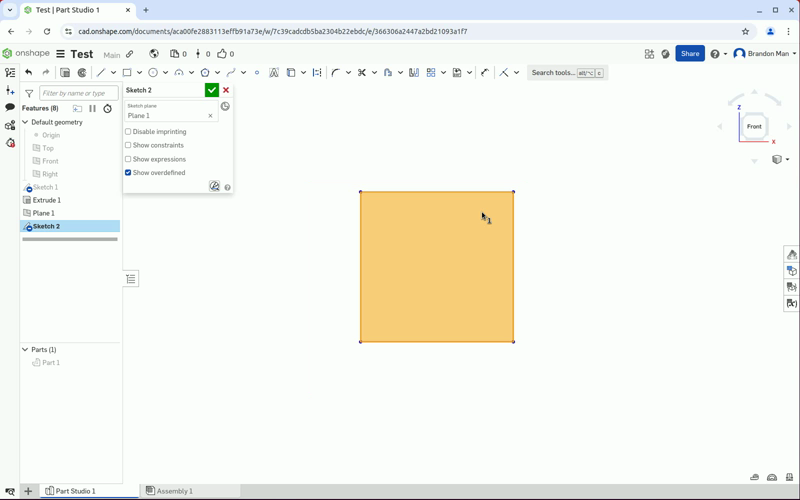
scroll(-6)
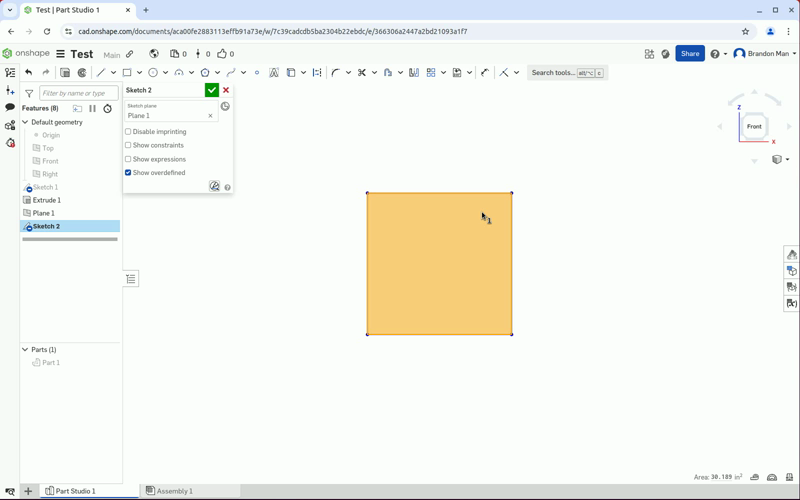
scroll(-6)
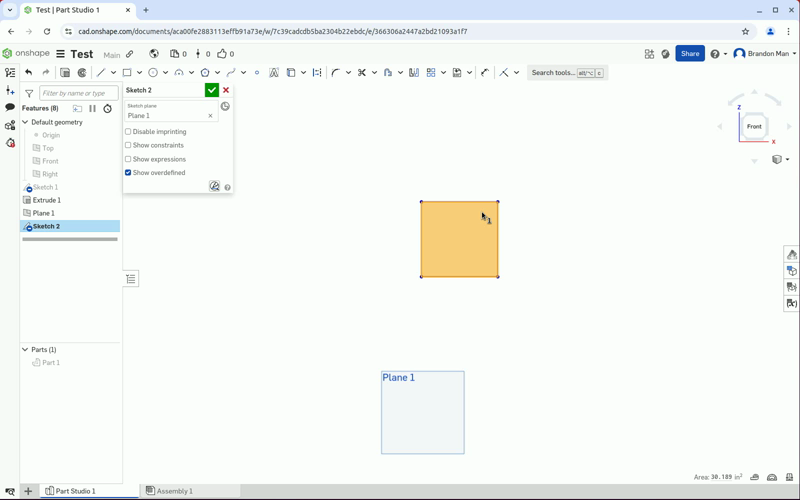
scroll(-6)
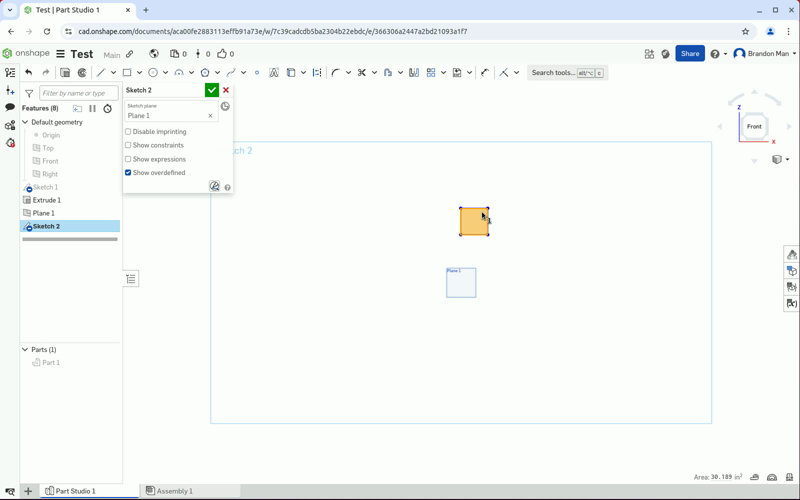
mouse_move(73, 352)
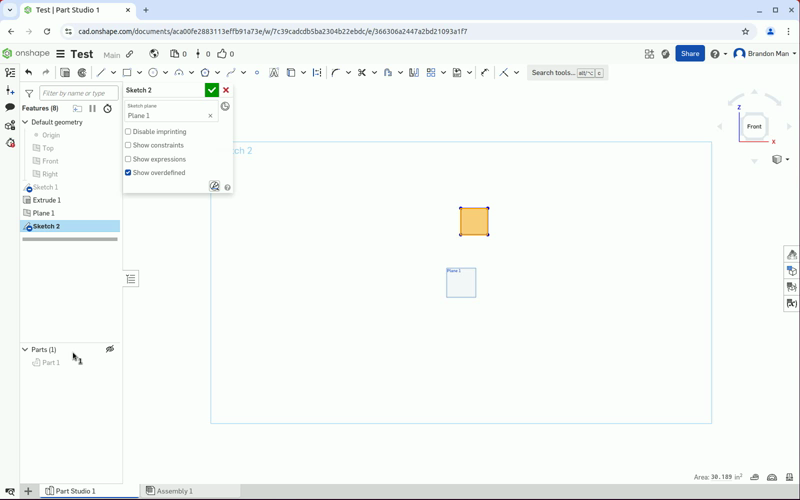
key(shift+y)
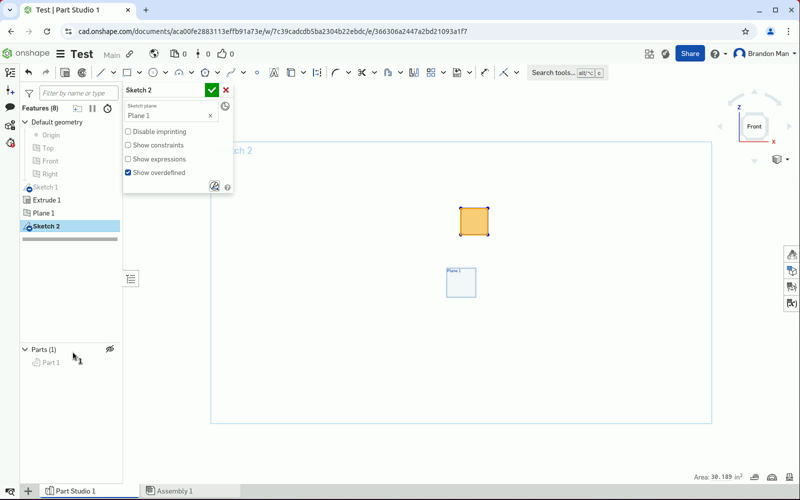
key(shift+e)
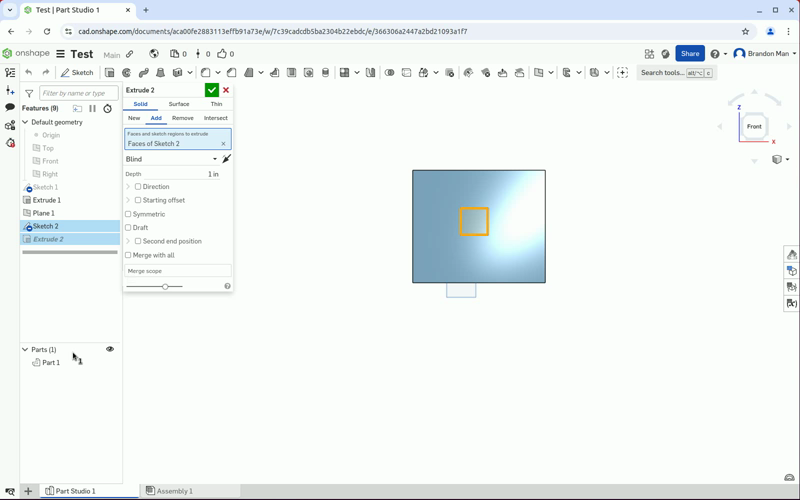
mouse_move(143, 106)
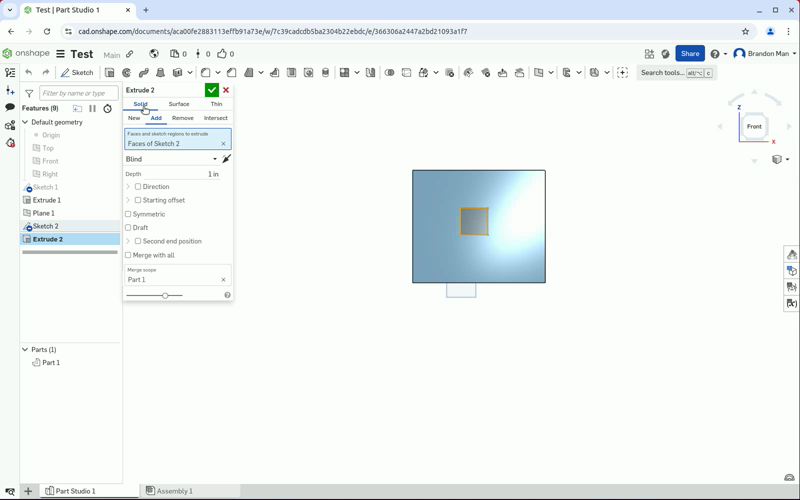
click(143, 106)
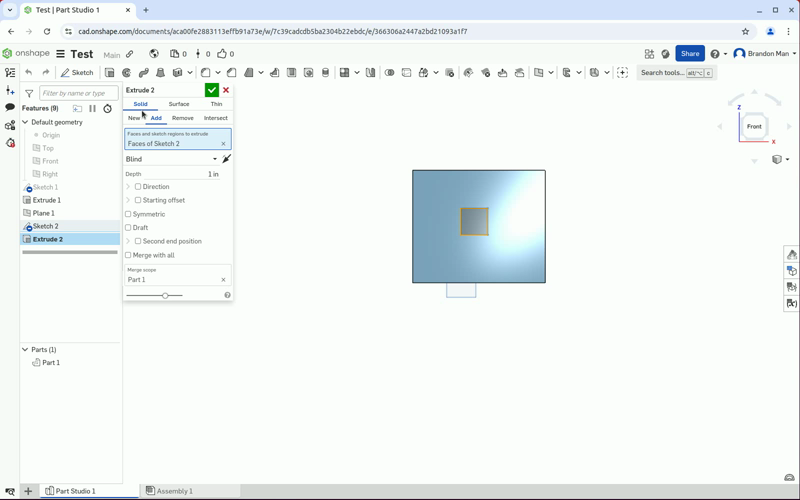
mouse_move(137, 120)
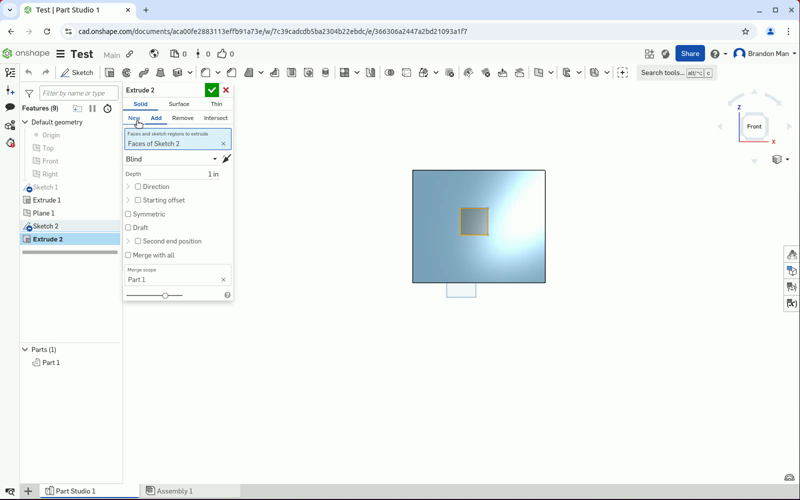
click(137, 120)
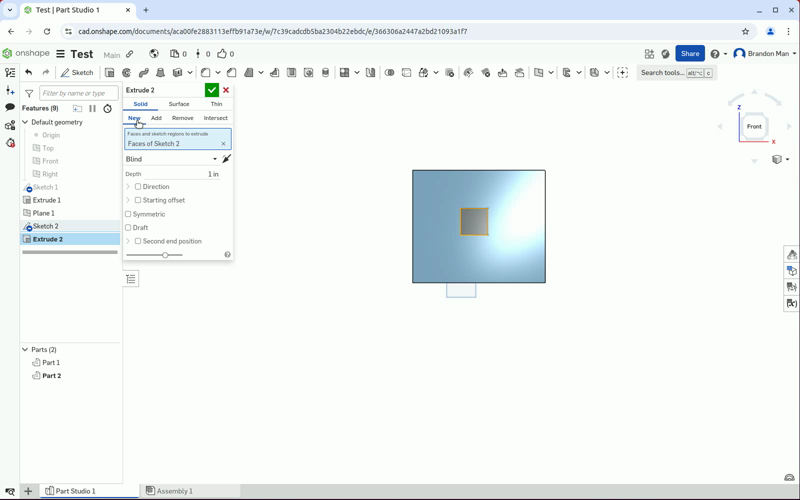
key(tab, 4)
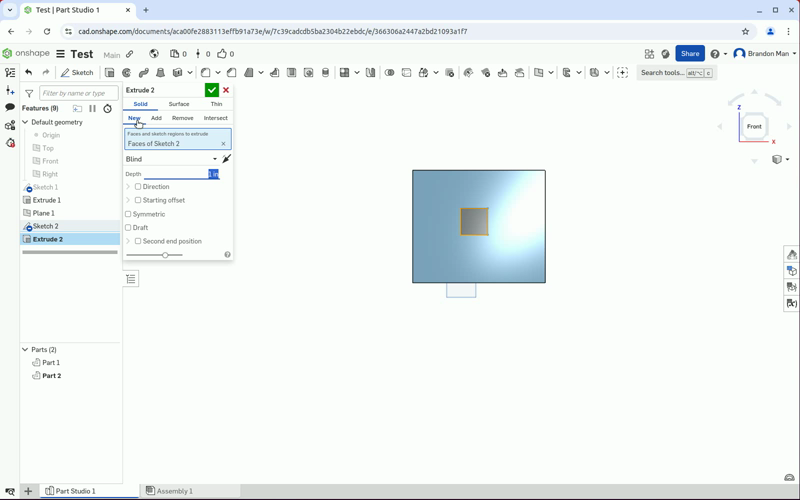
text(4.574)
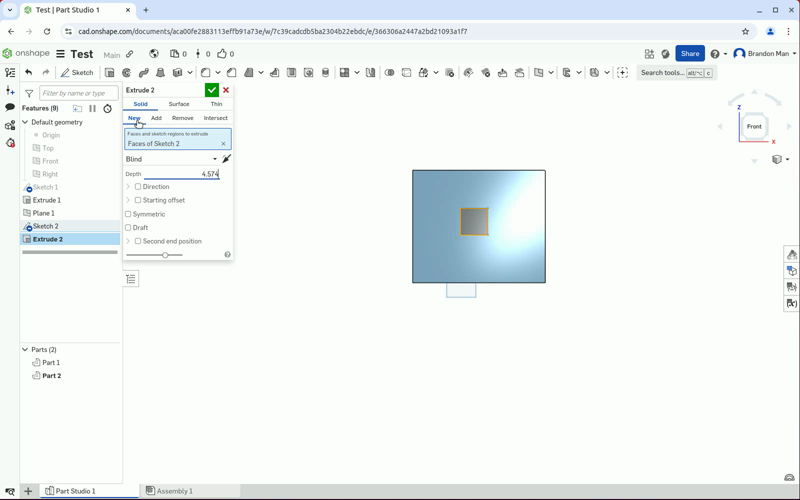
key(enter)
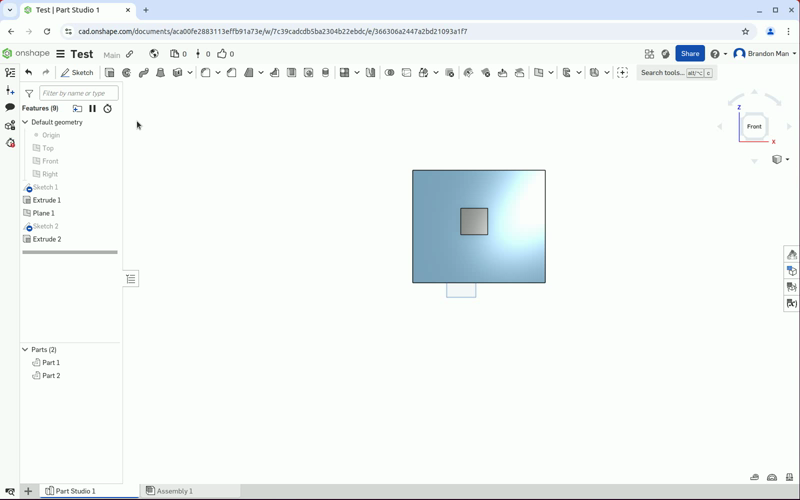
key(shift+h)
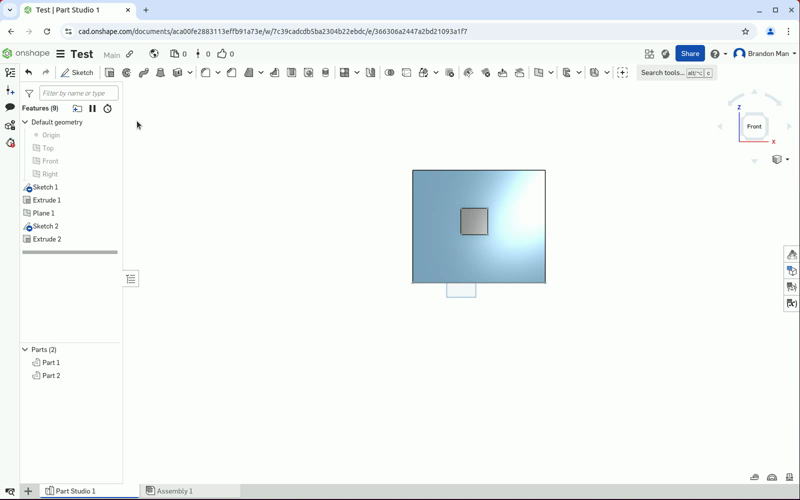
key(shift+h)
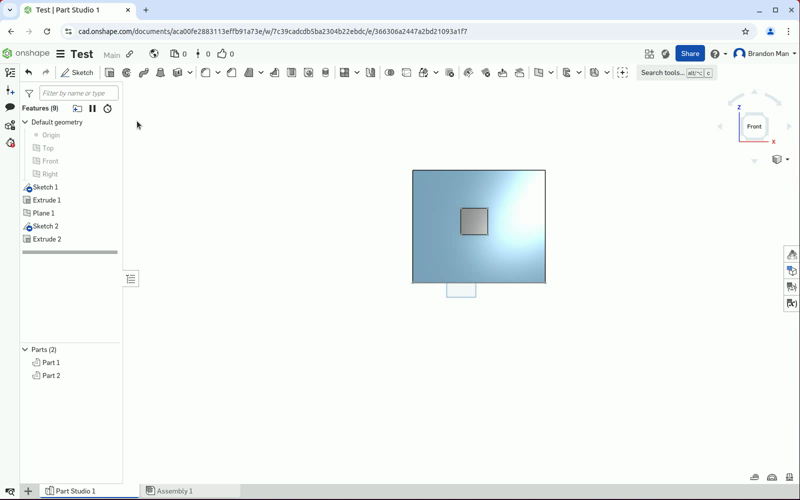
key(shift+7)
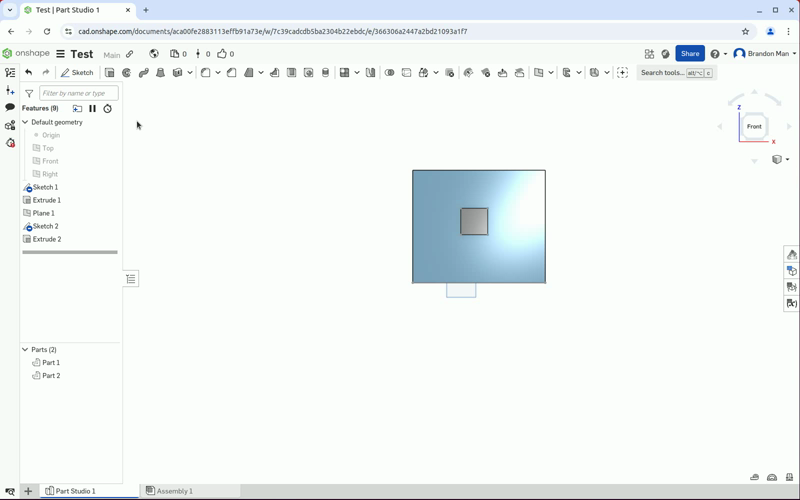
key(left, 2)
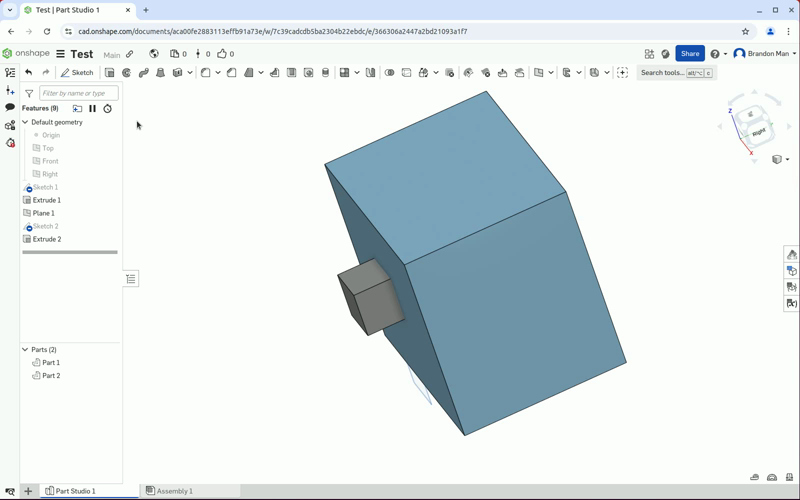
key(down, 2)
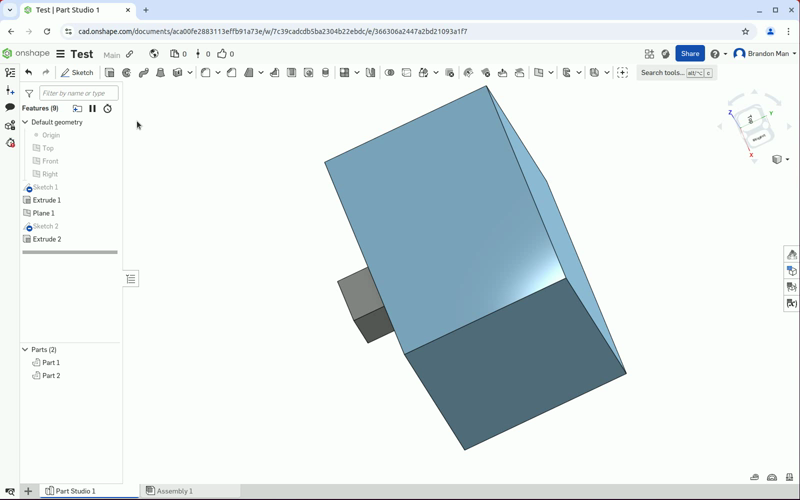
key(up, 2)
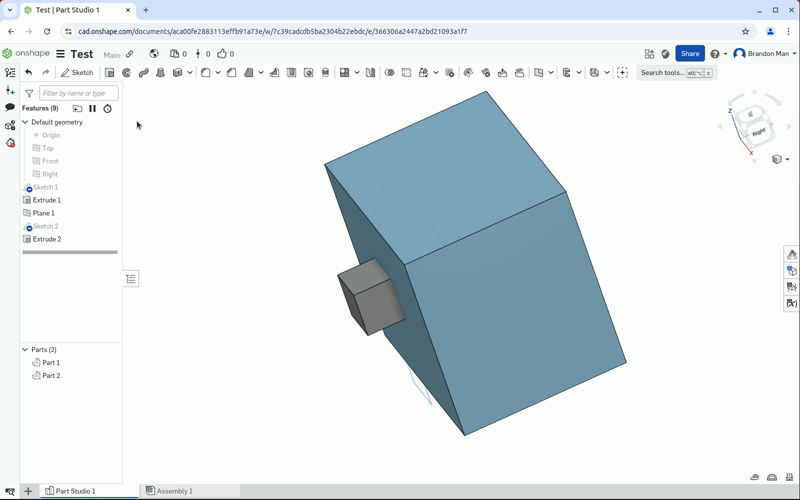
key(right, 2)
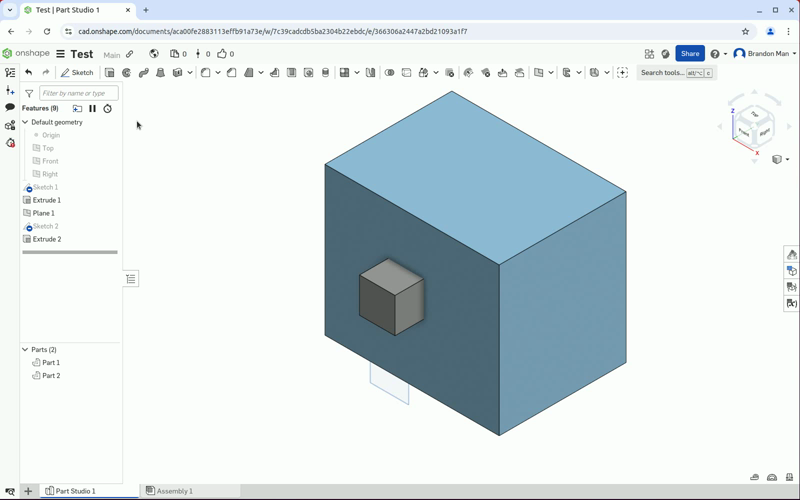
mouse_move(73, 189)
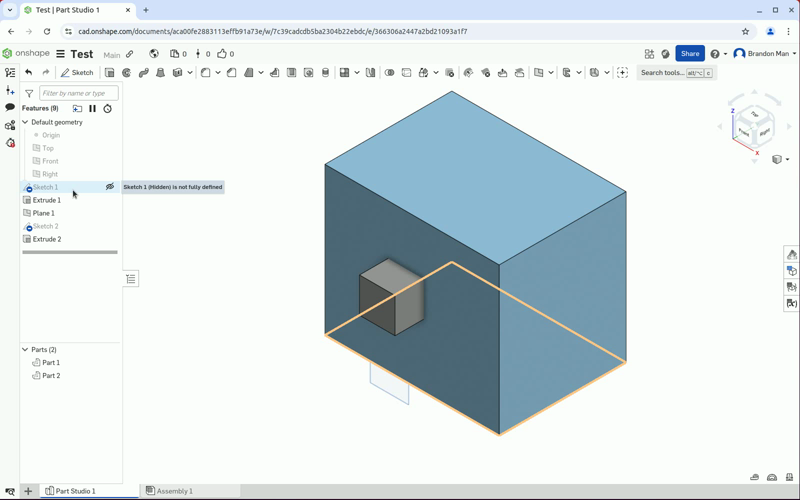
click(73, 189)